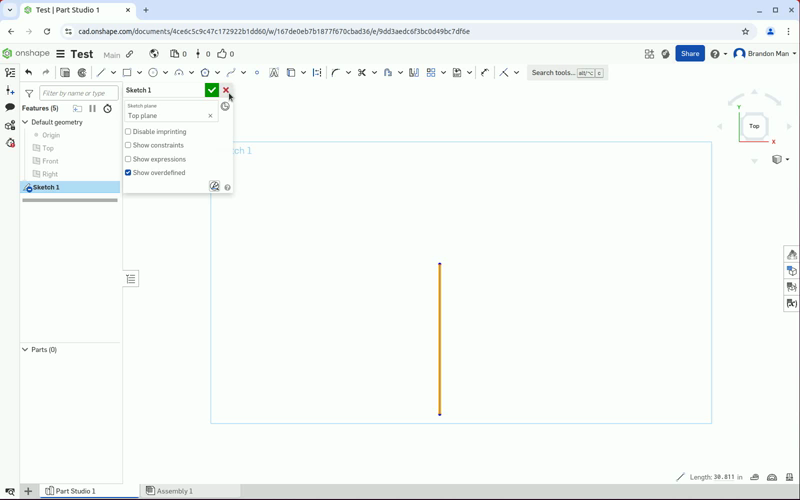
key(shift+h)
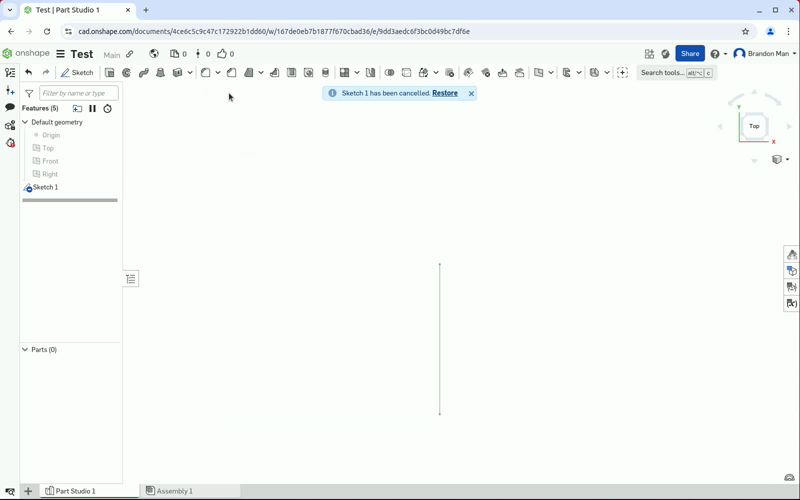
key(shift+s)
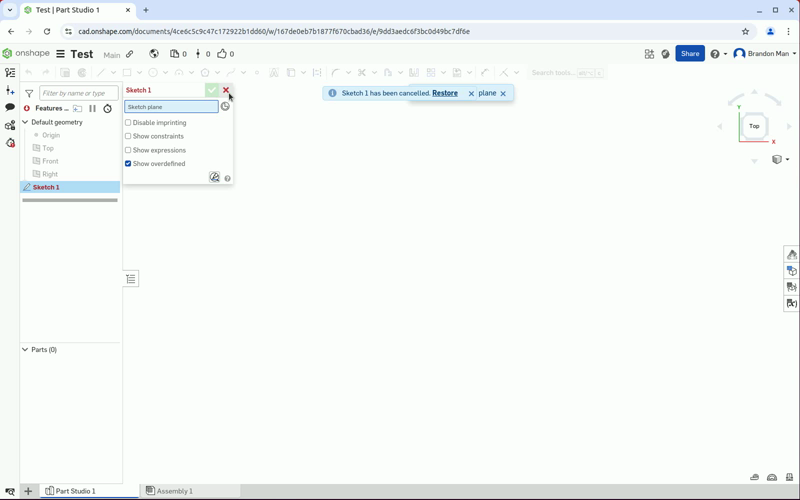
mouse_move(73, 150)
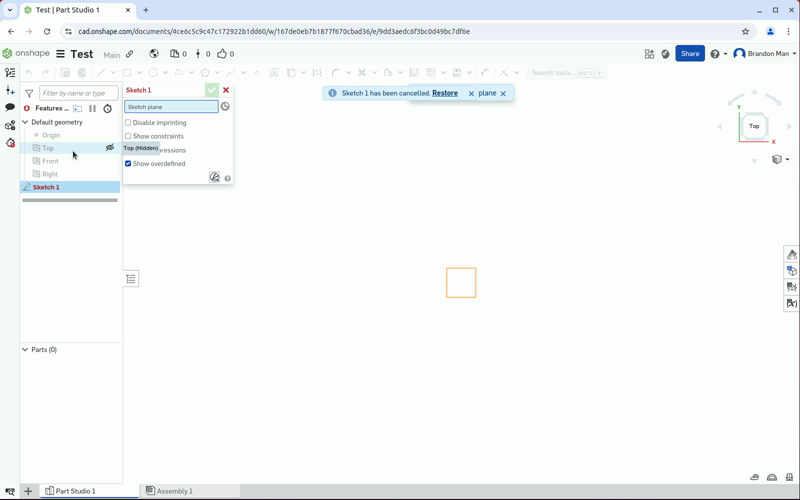
click(73, 150)
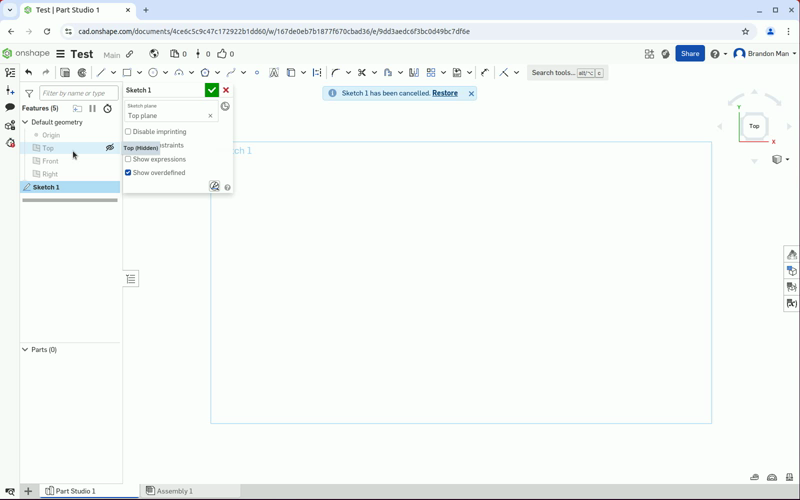
mouse_move(73, 352)
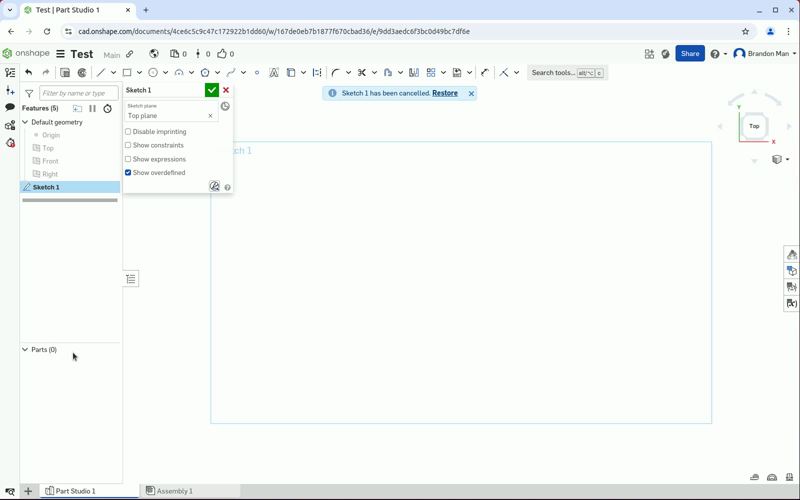
key(y)
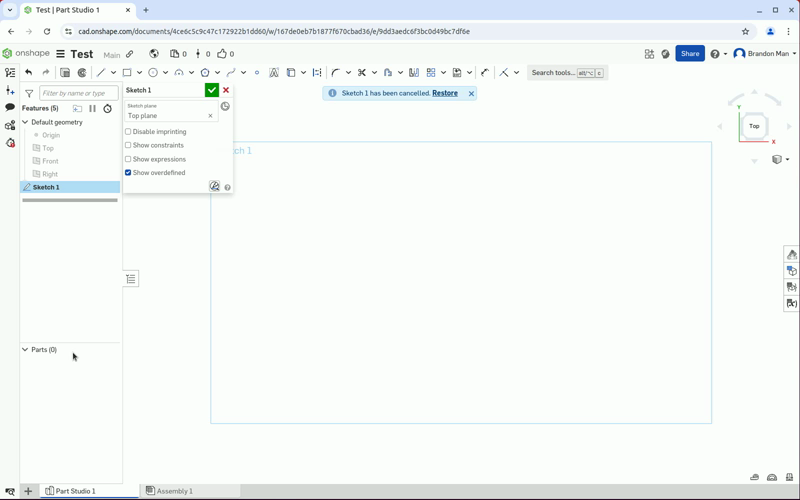
key(l)
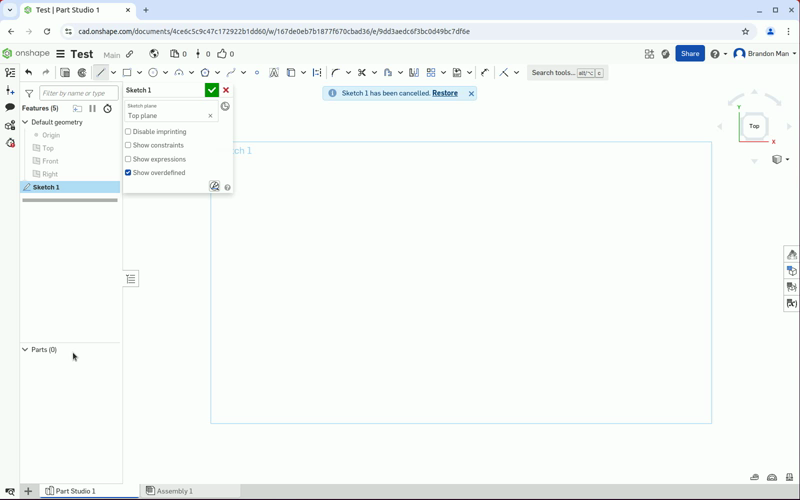
key_down(shift)
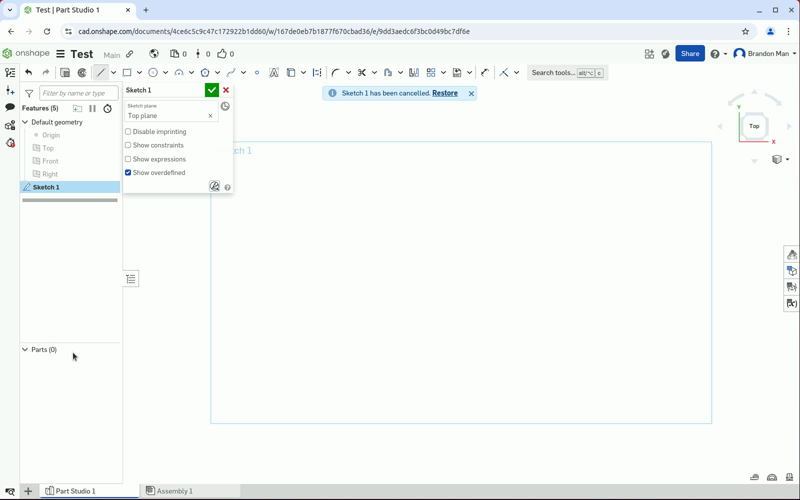
mouse_move(348, 369)
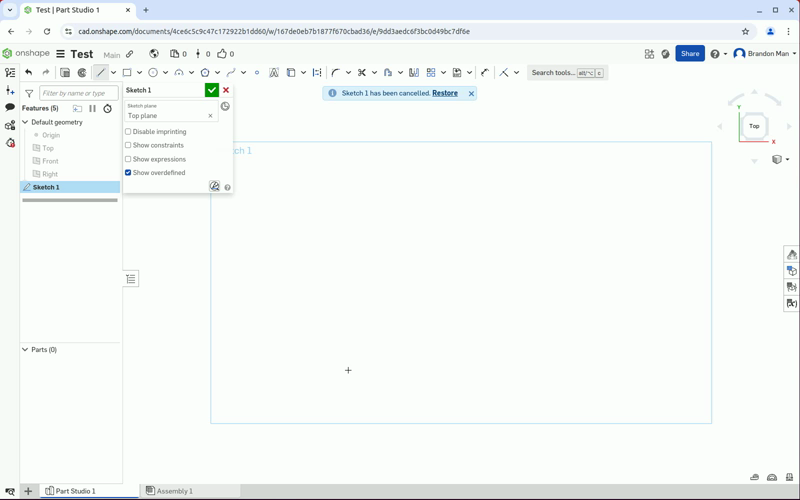
click(348, 369)
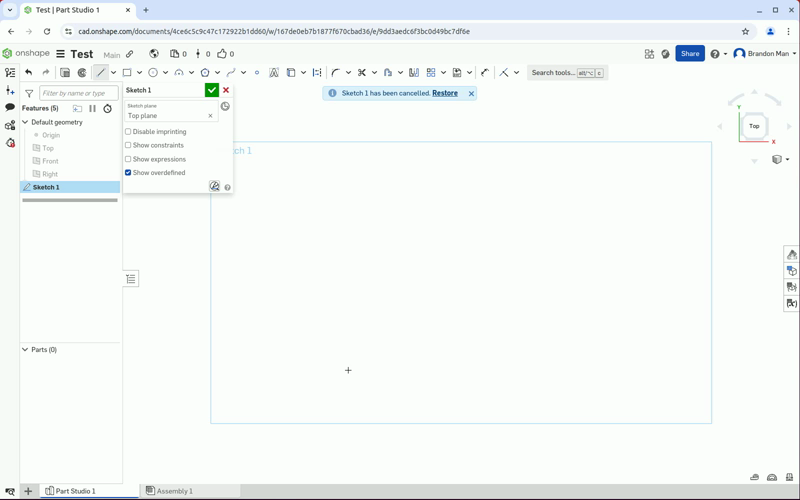
key_up(shift)
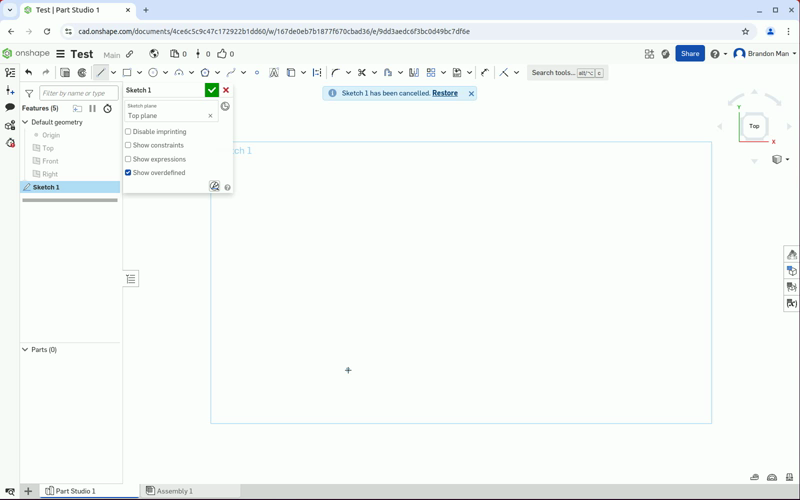
key_down(shift)
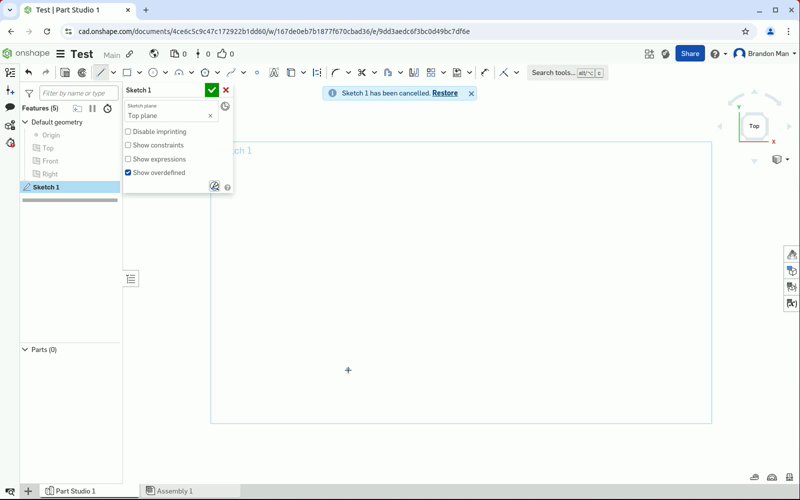
mouse_move(483, 369)
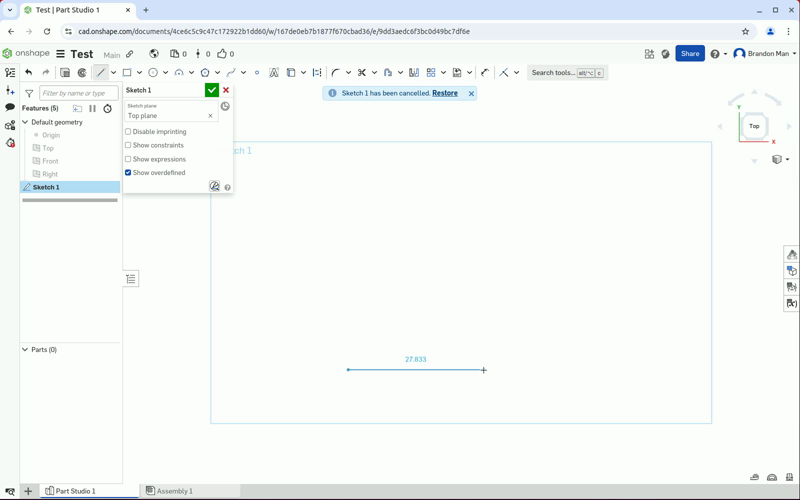
click(483, 369)
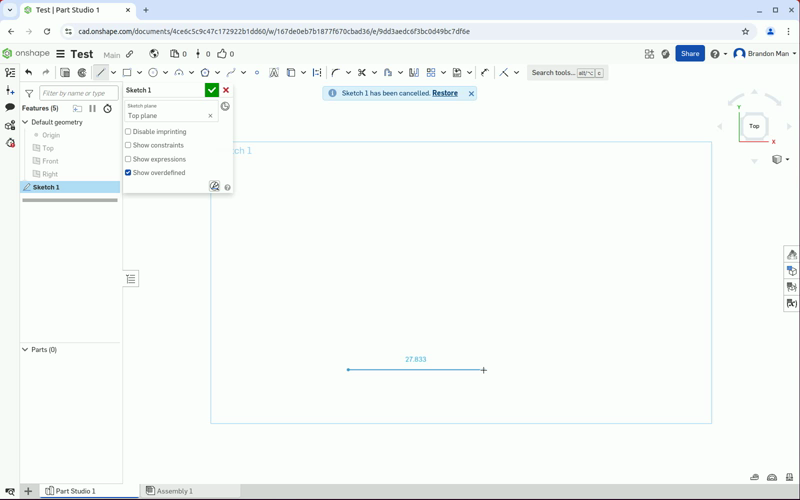
key_up(shift)
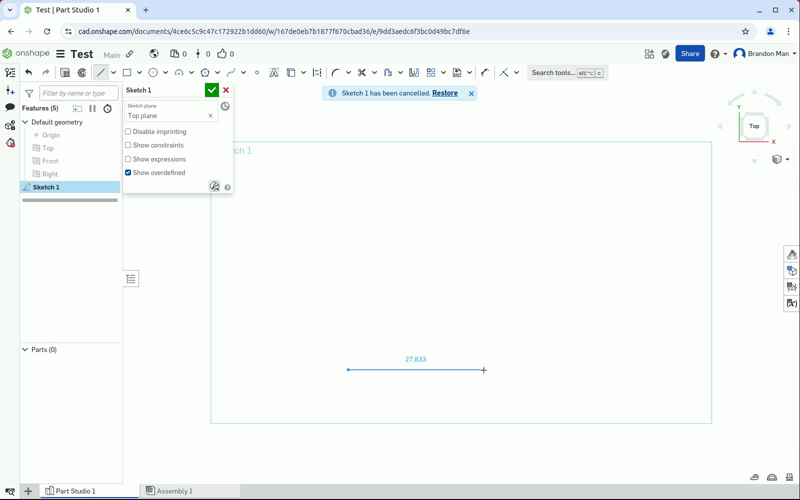
key_down(shift)
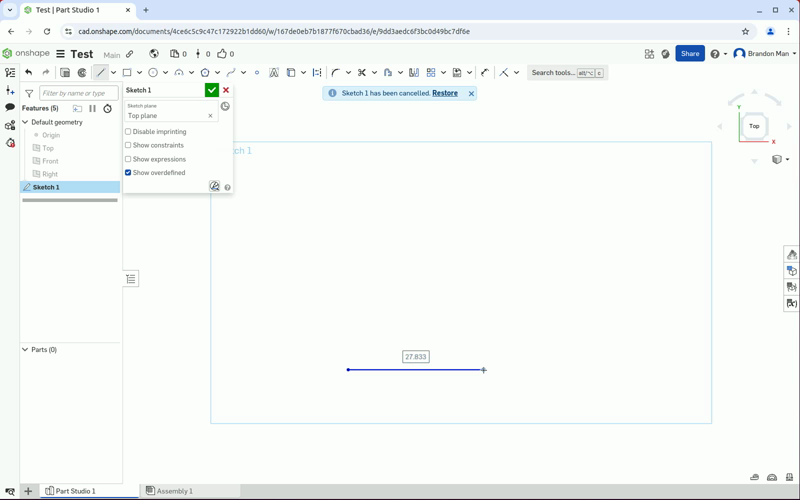
mouse_move(483, 223)
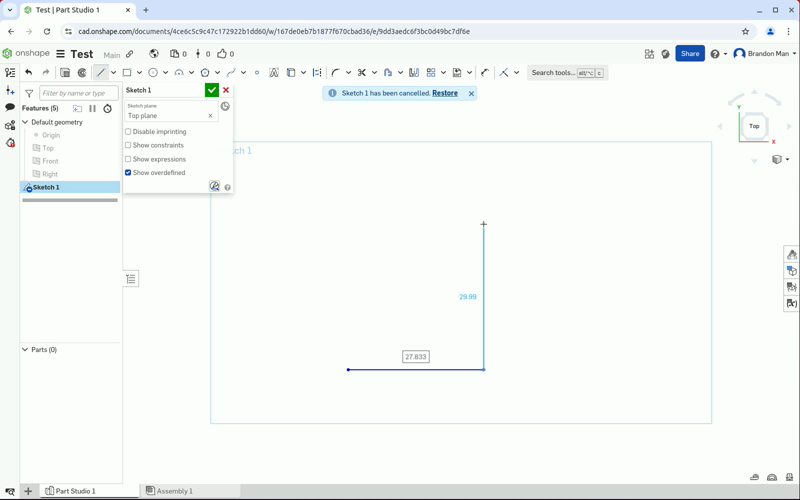
click(483, 223)
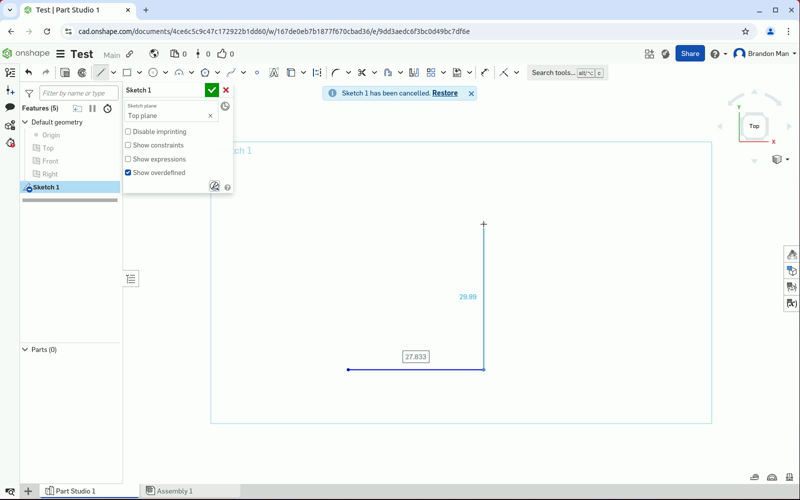
key_up(shift)
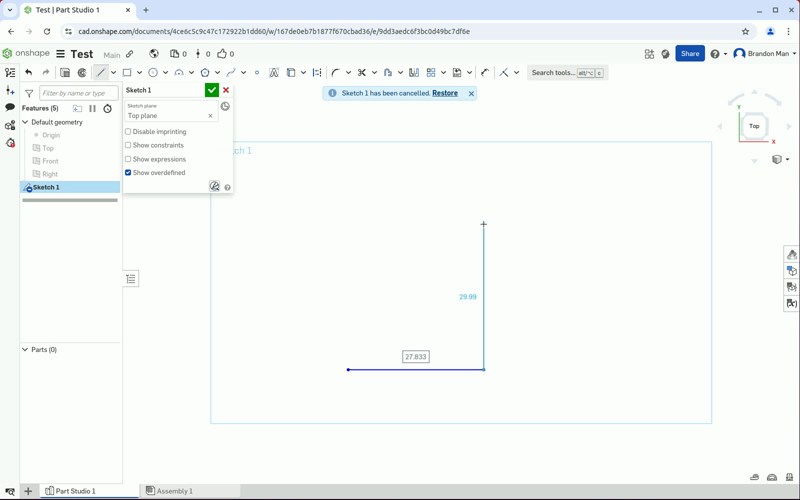
key_down(shift)
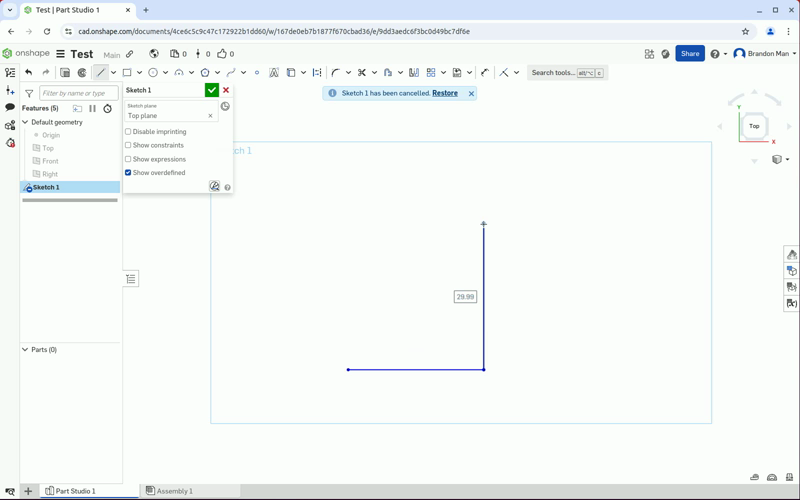
mouse_move(348, 223)
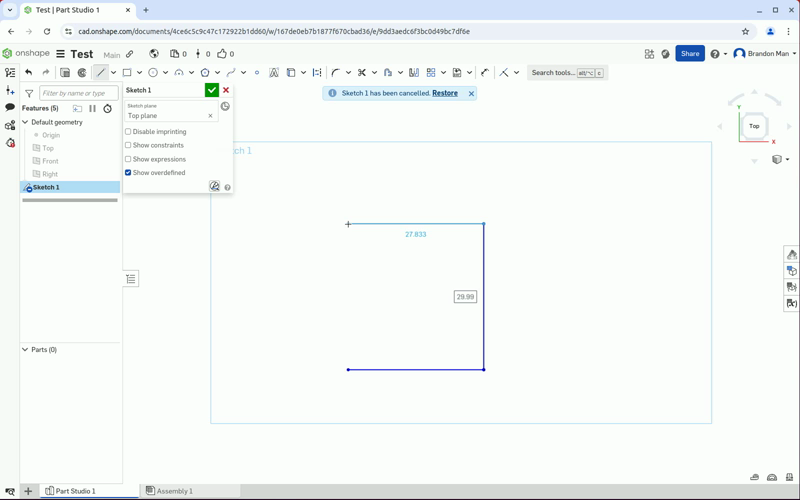
click(348, 223)
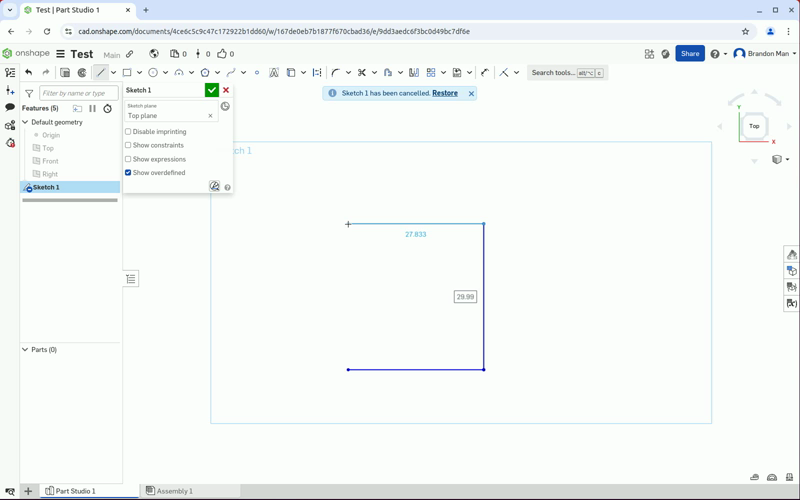
key_up(shift)
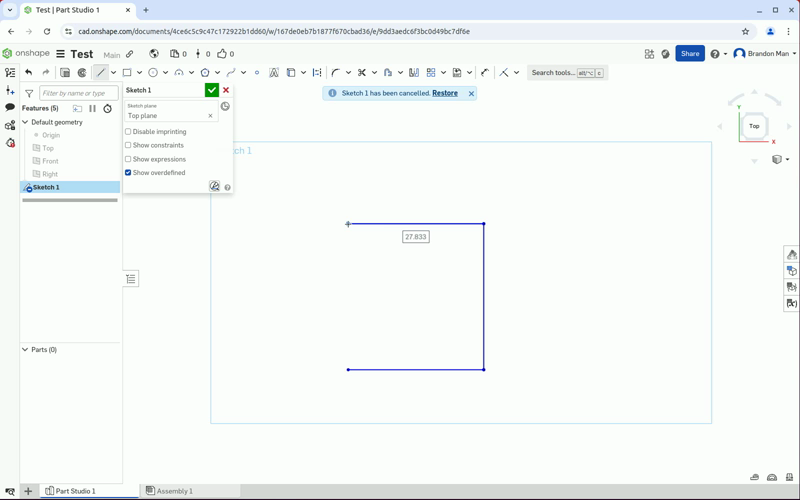
key_down(shift)
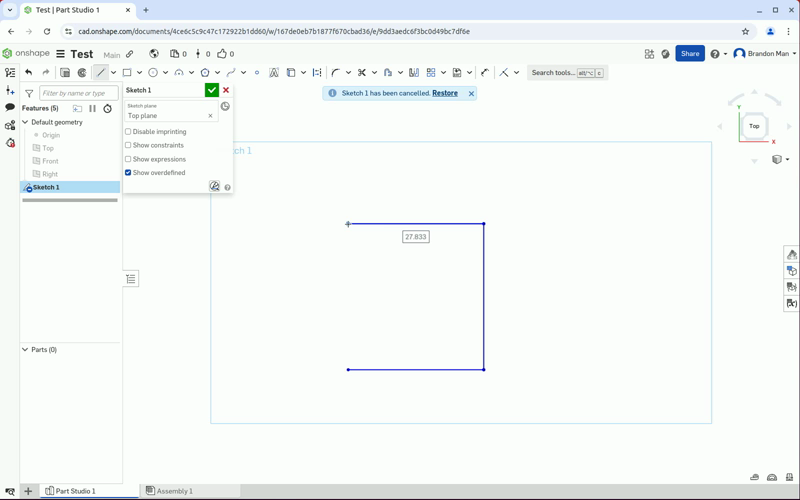
mouse_move(348, 369)
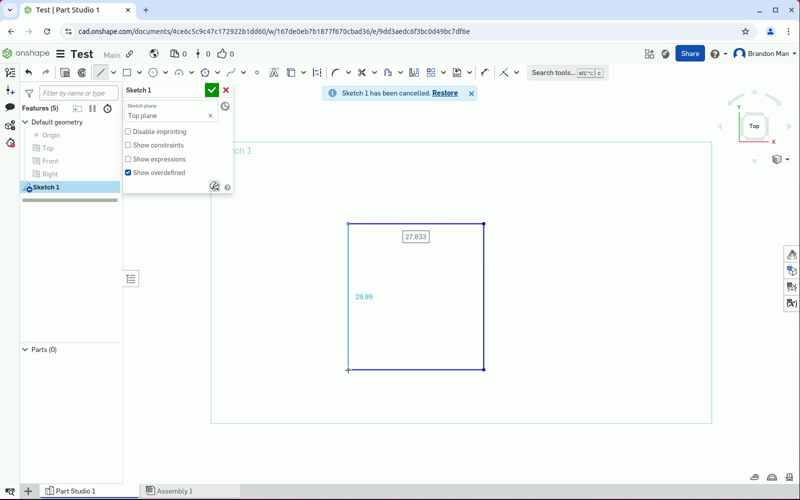
key_up(shift)
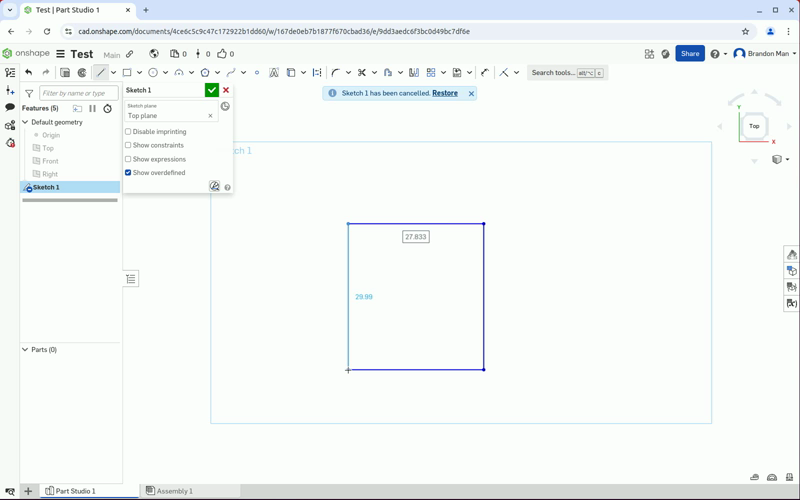
click(348, 369)
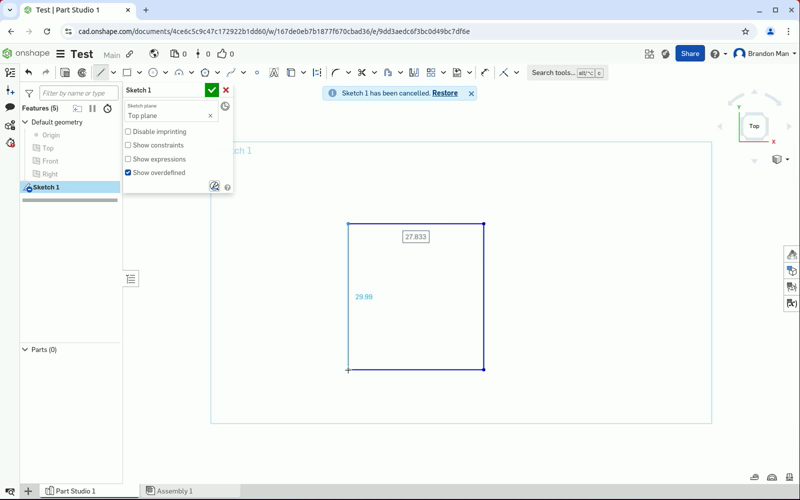
key(esc)
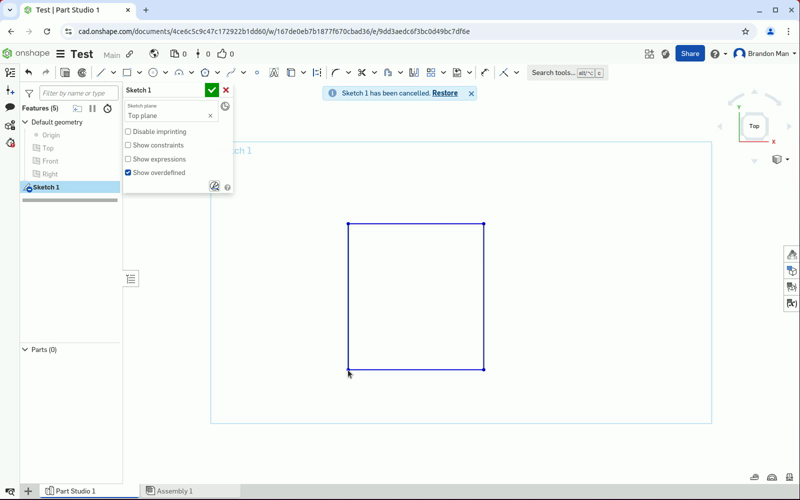
mouse_move(416, 296)
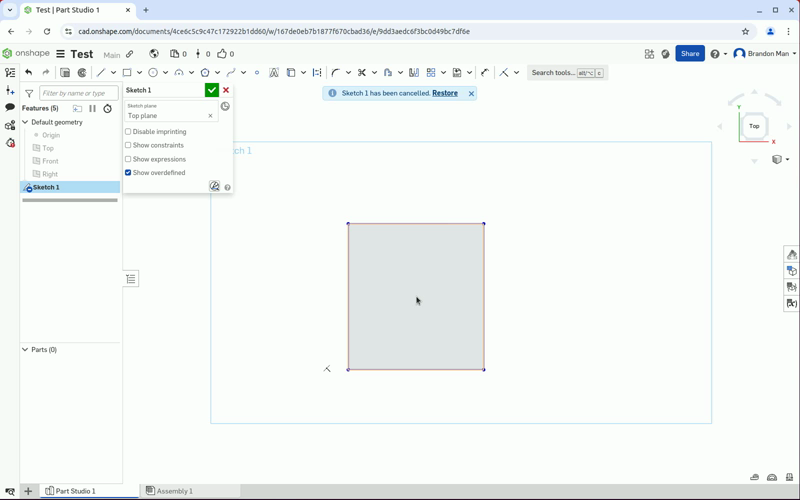
click(416, 296)
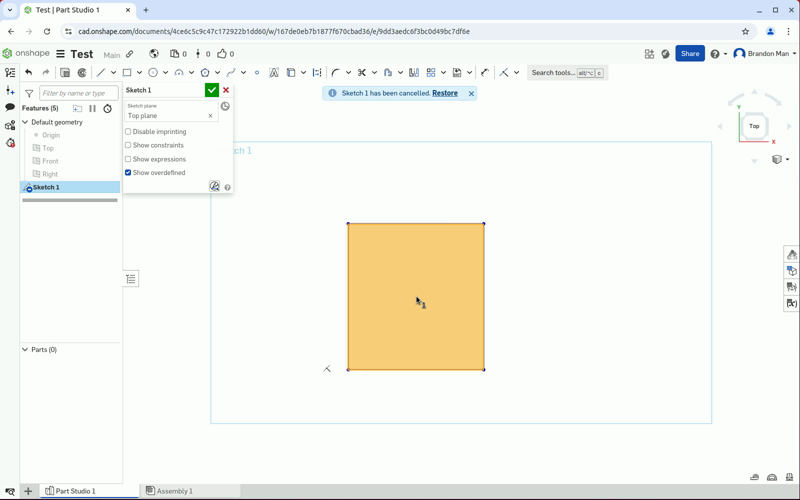
mouse_move(73, 352)
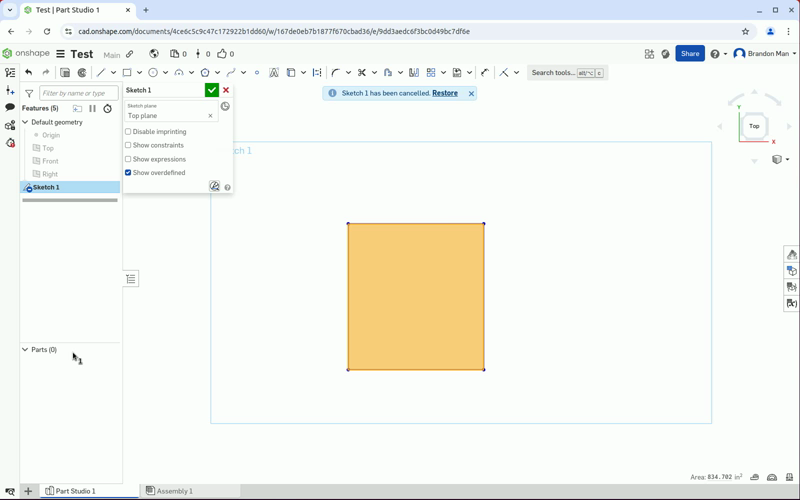
key(shift+y)
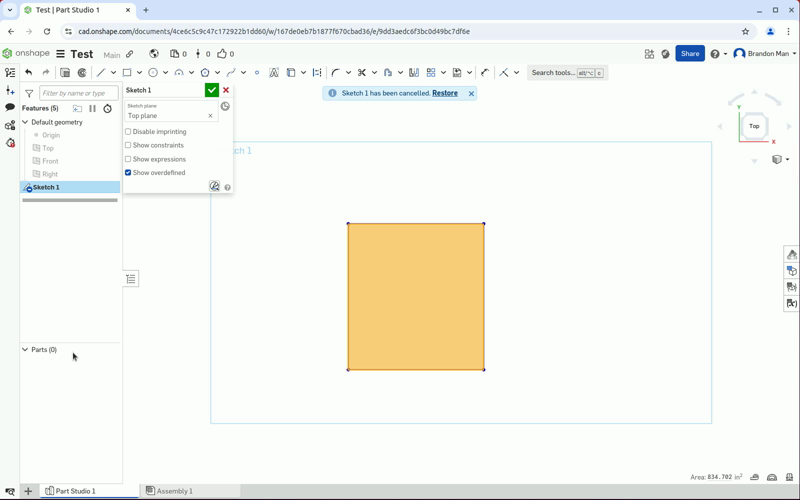
key(shift+e)
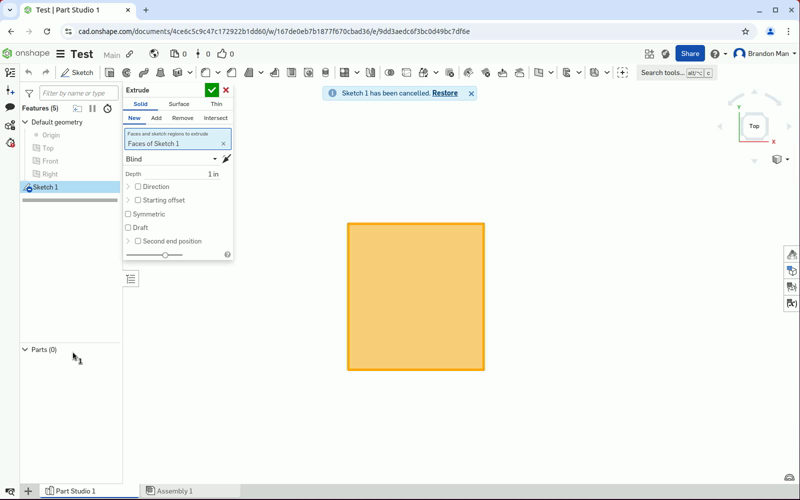
mouse_move(143, 106)
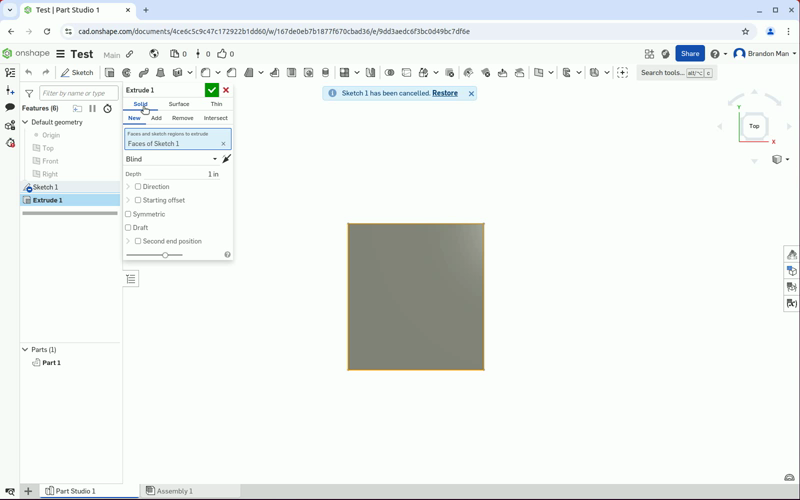
click(143, 106)
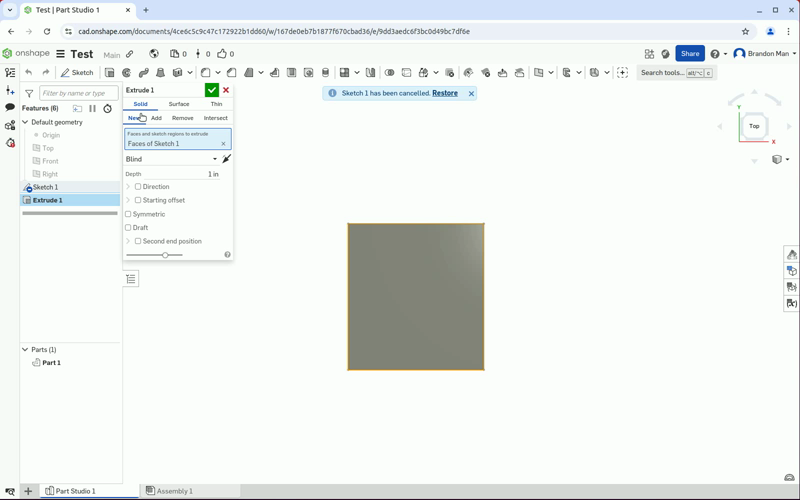
mouse_move(137, 120)
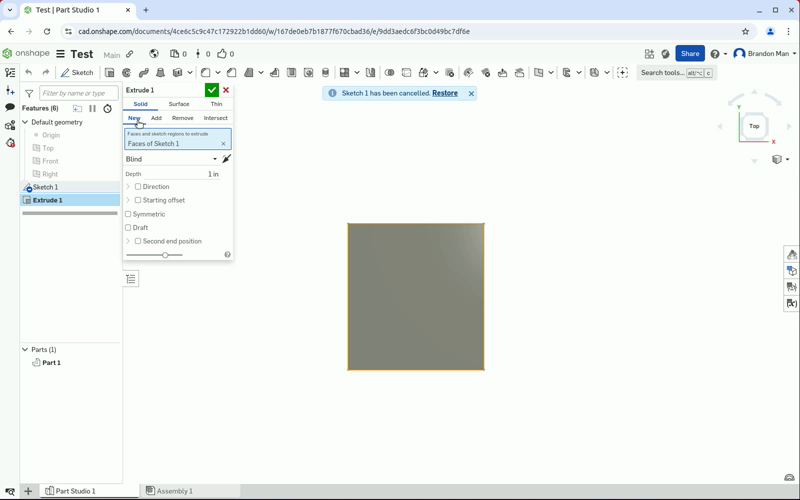
click(137, 120)
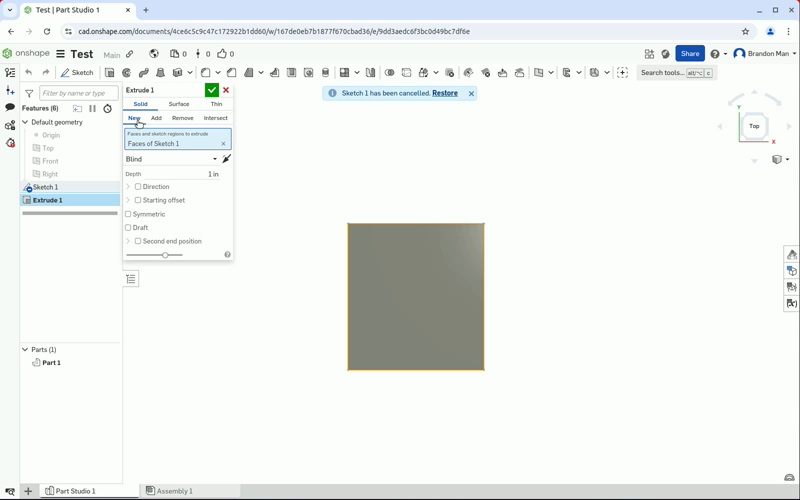
key(tab, 4)
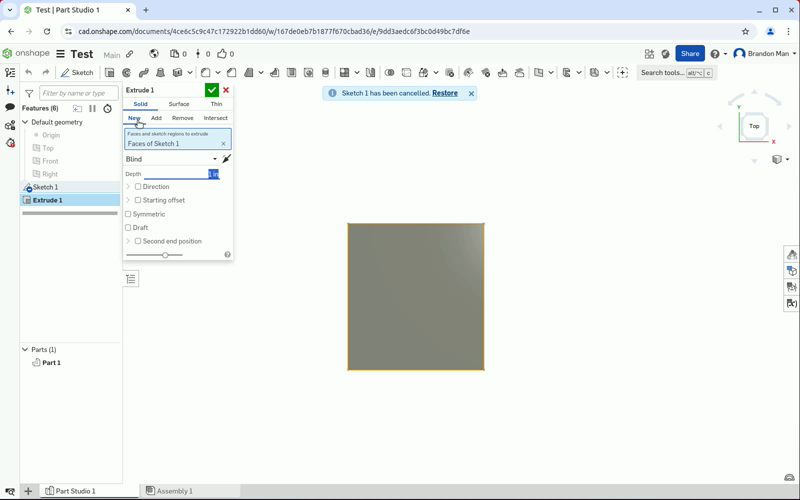
text(3.129)
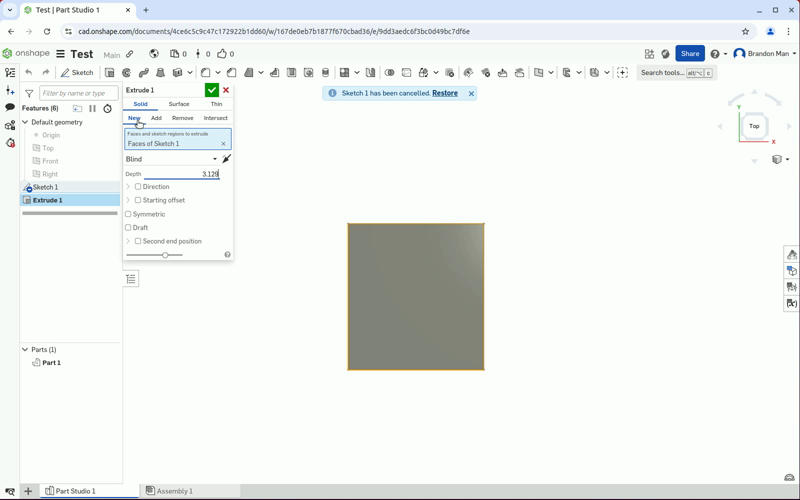
key(enter)
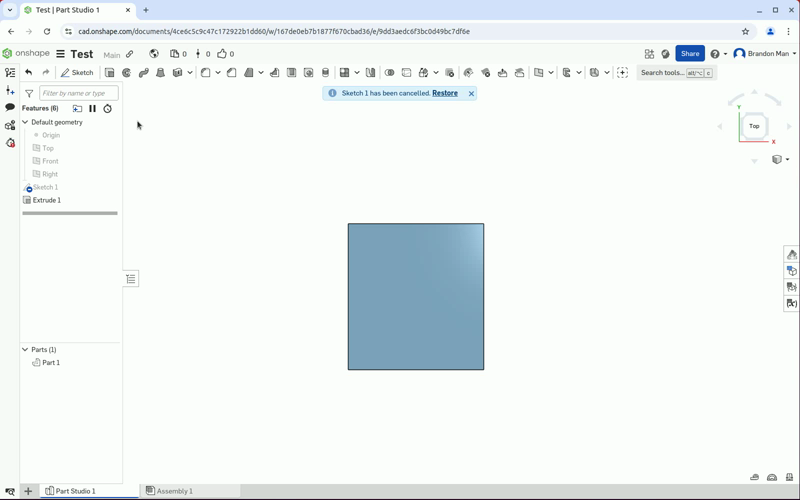
key(shift+h)
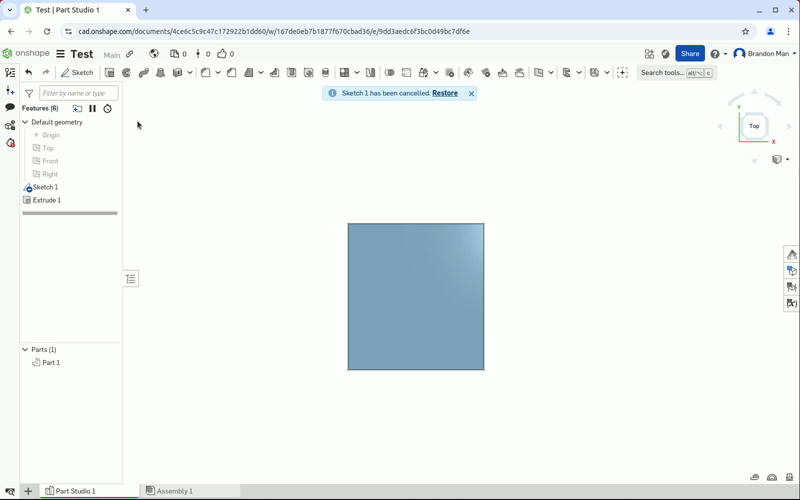
key(shift+h)
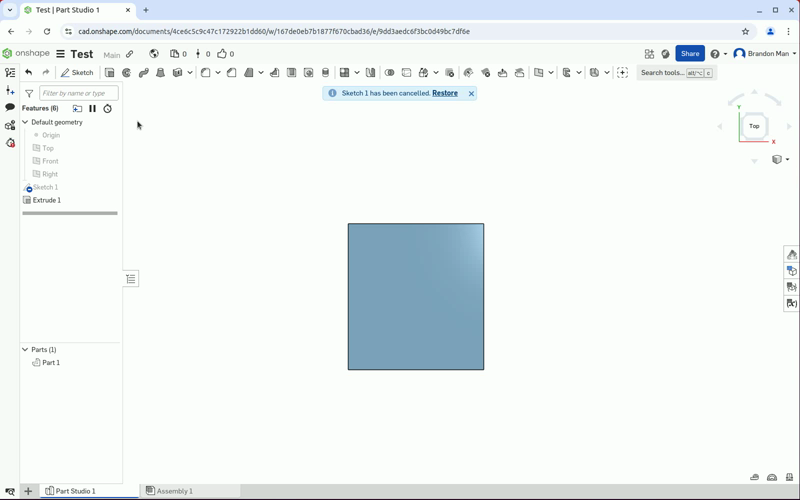
mouse_move(73, 189)
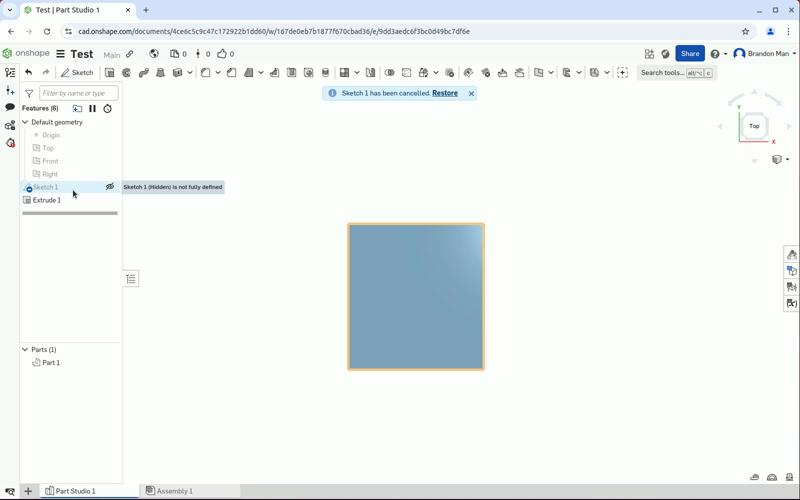
click(73, 189)
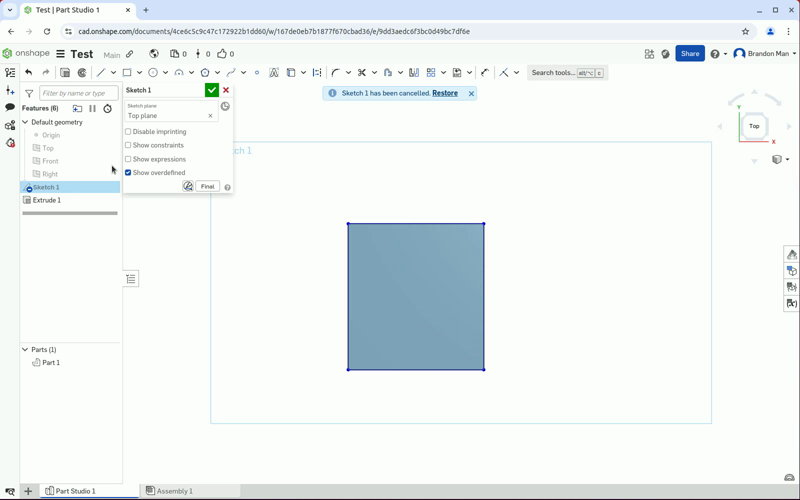
mouse_move(229, 92)
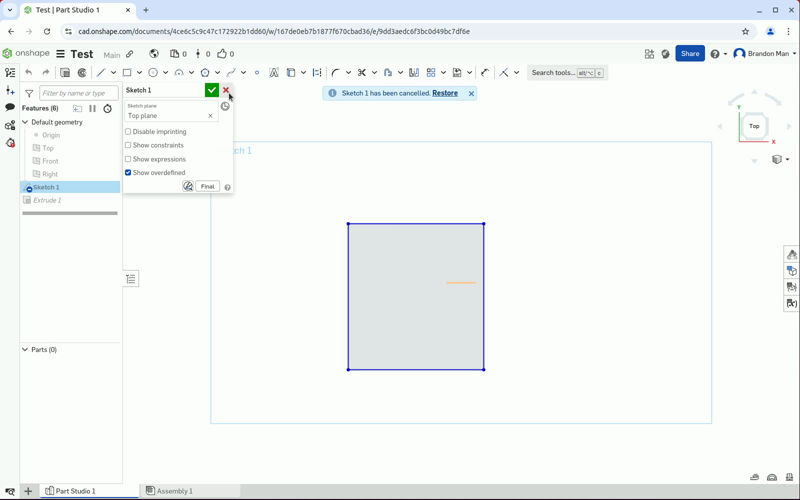
click(229, 92)
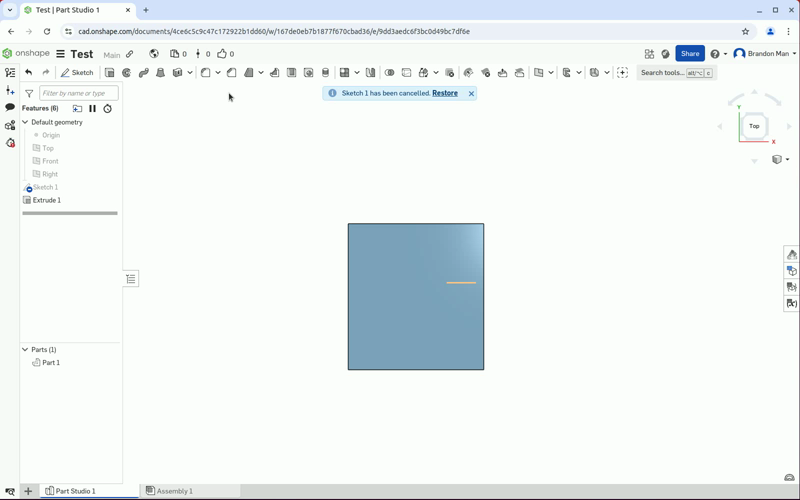
mouse_move(541, 75)
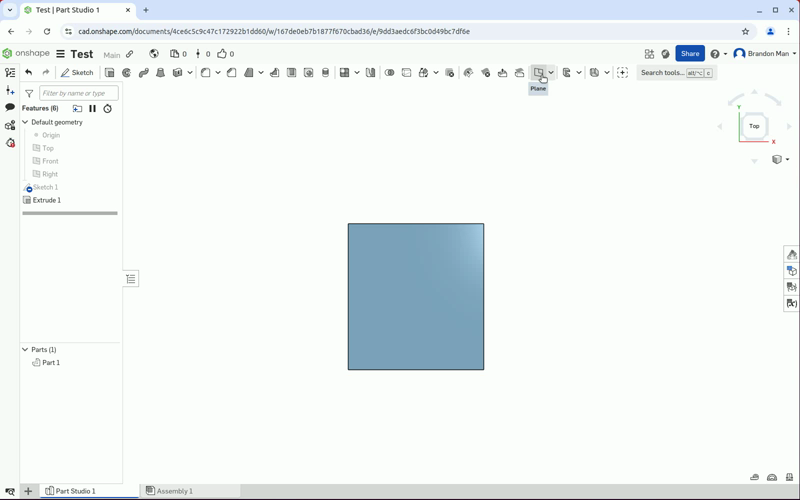
click(541, 75)
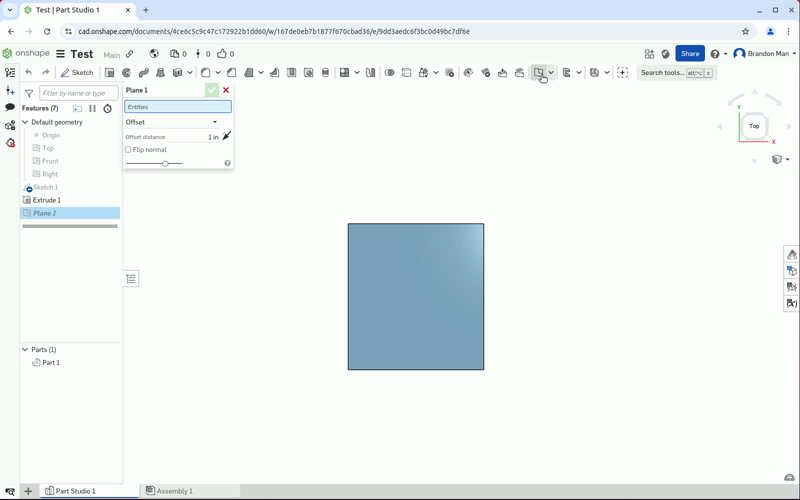
mouse_move(73, 150)
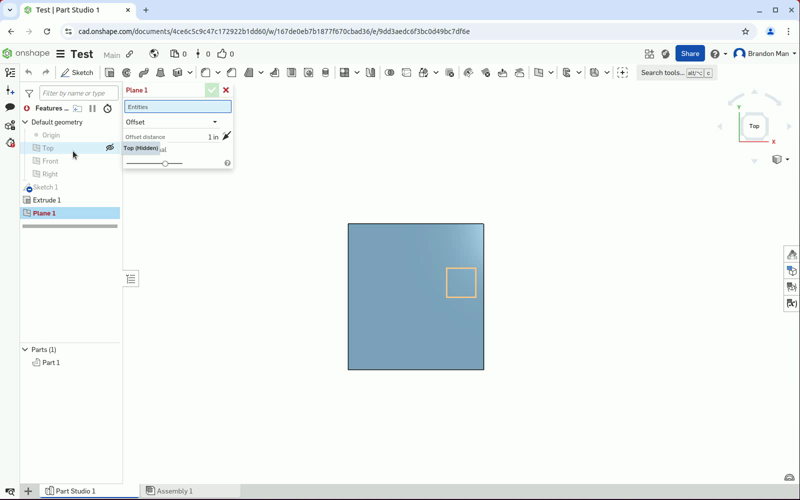
click(73, 150)
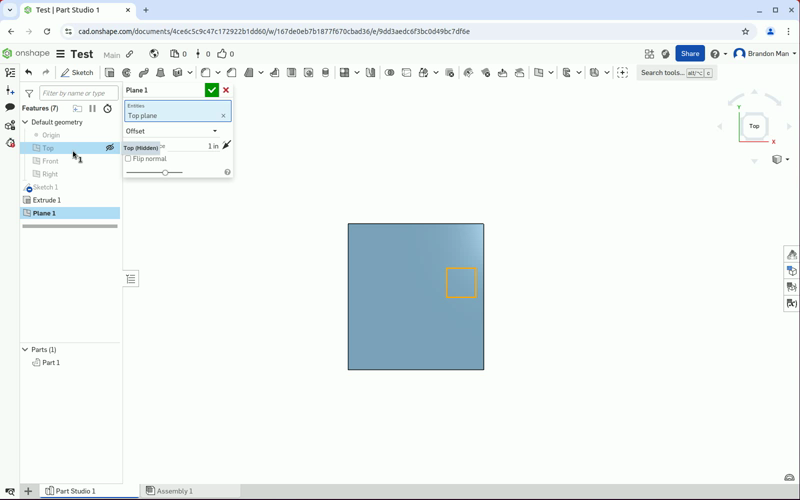
key(tab, 2)
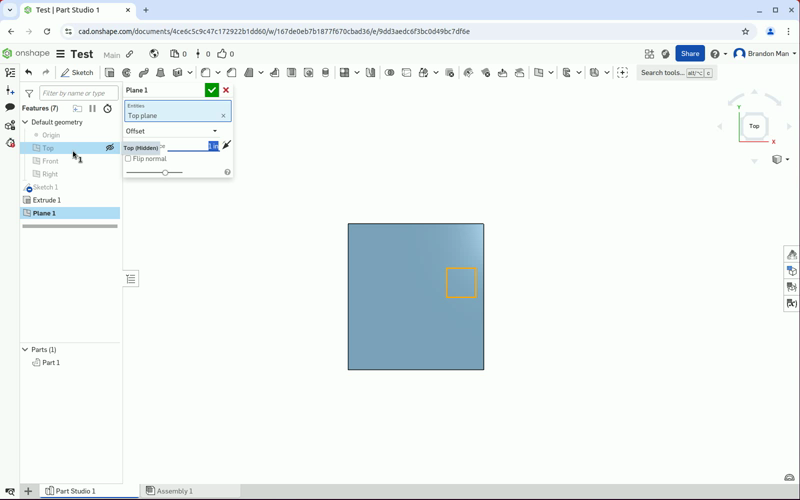
text(3.143)
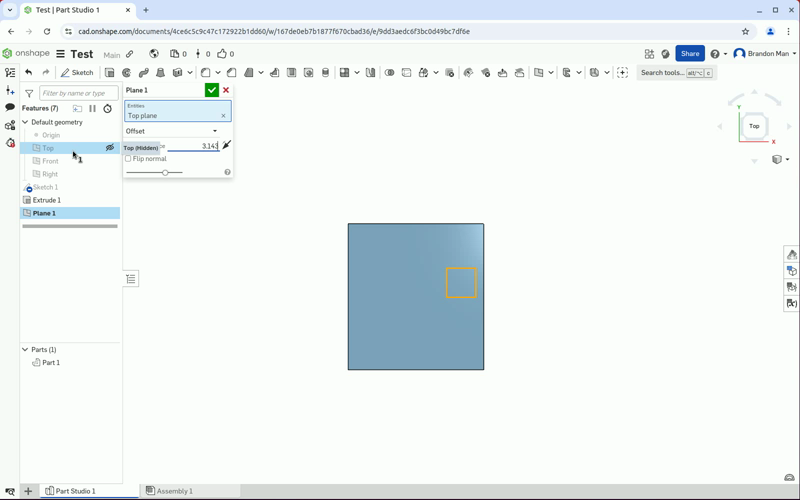
key(enter, 2)
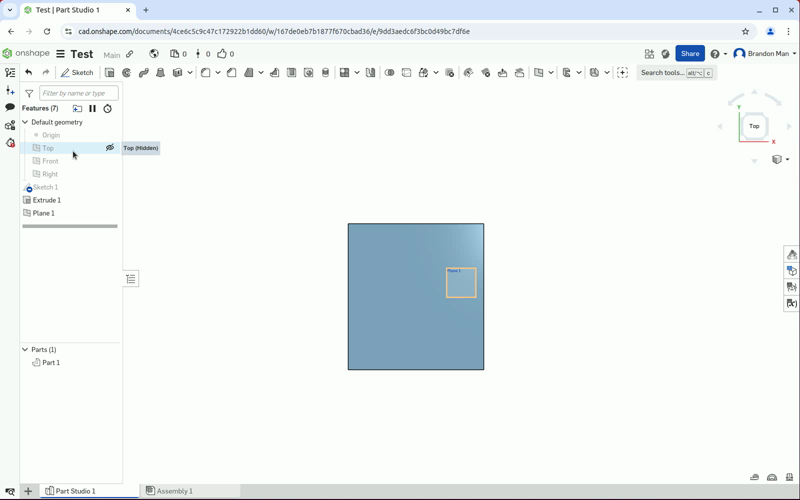
key(shift+s)
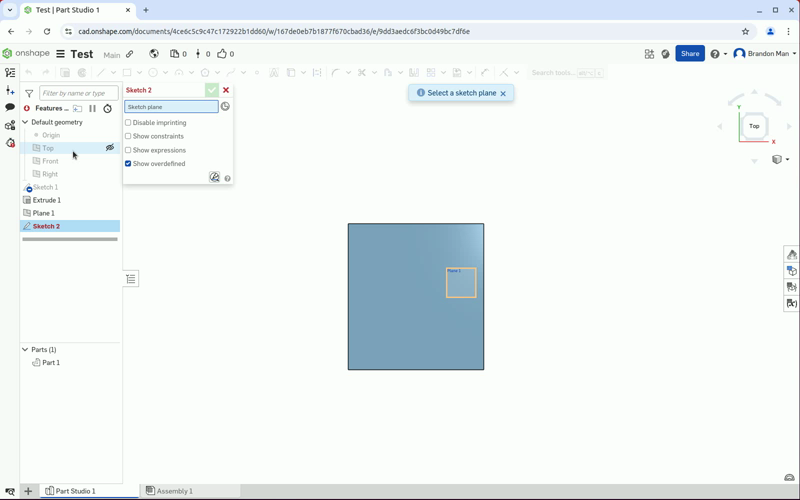
mouse_move(73, 215)
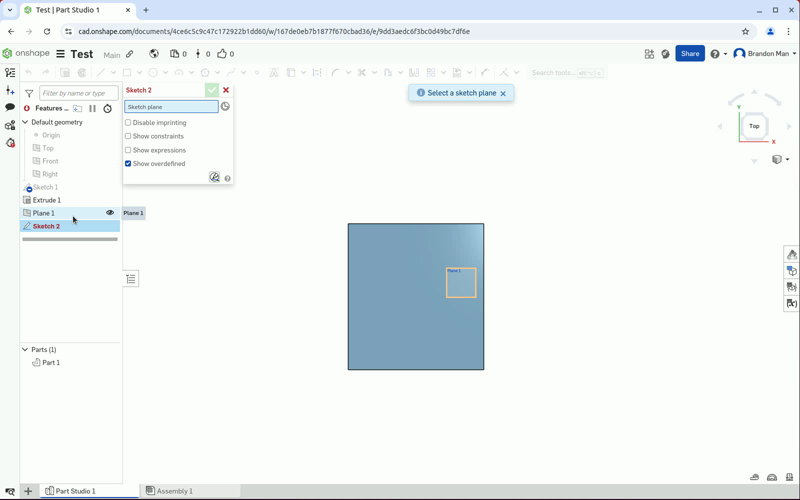
click(73, 215)
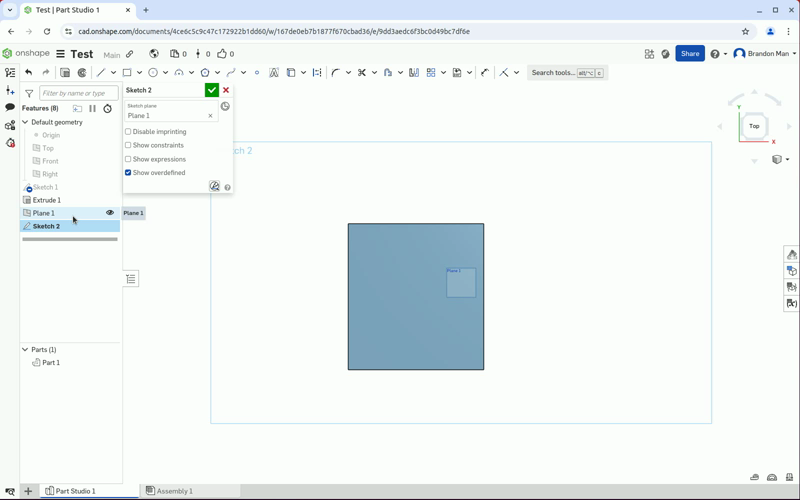
mouse_move(73, 352)
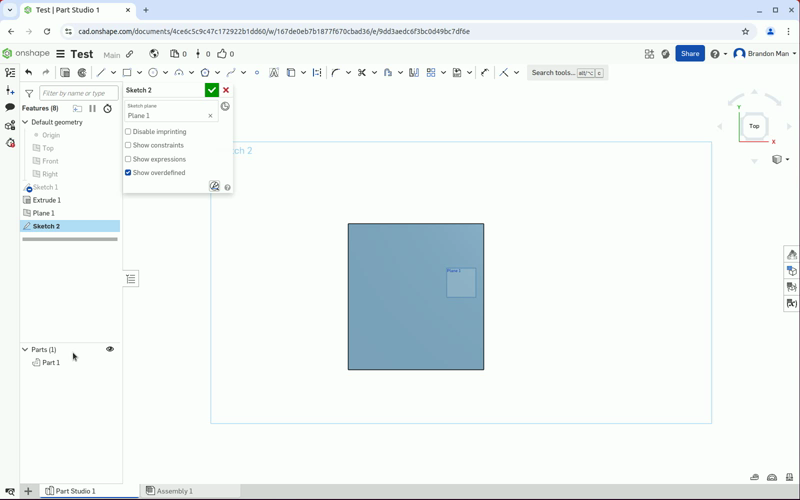
key(y)
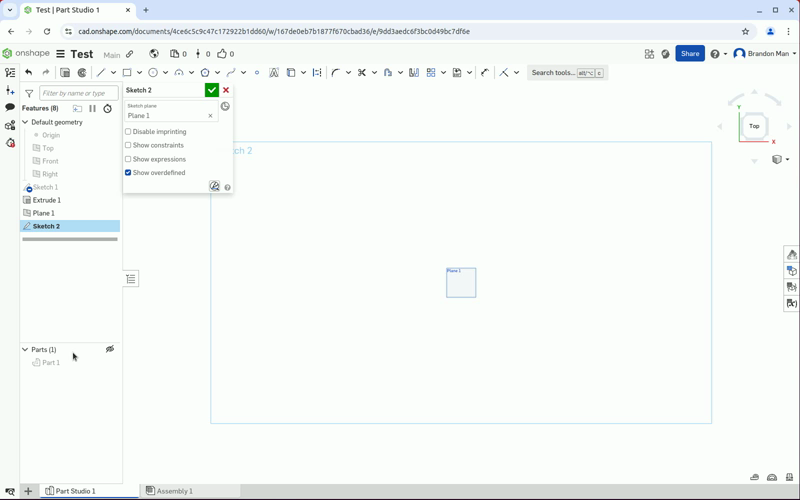
key(c)
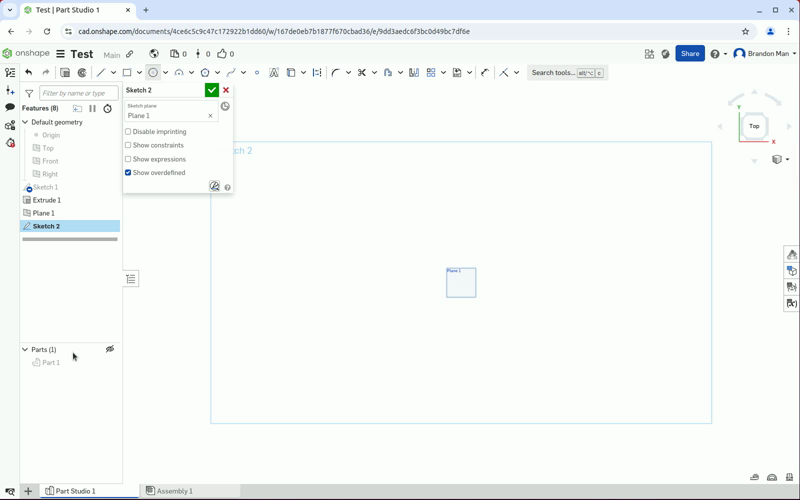
key_down(shift)
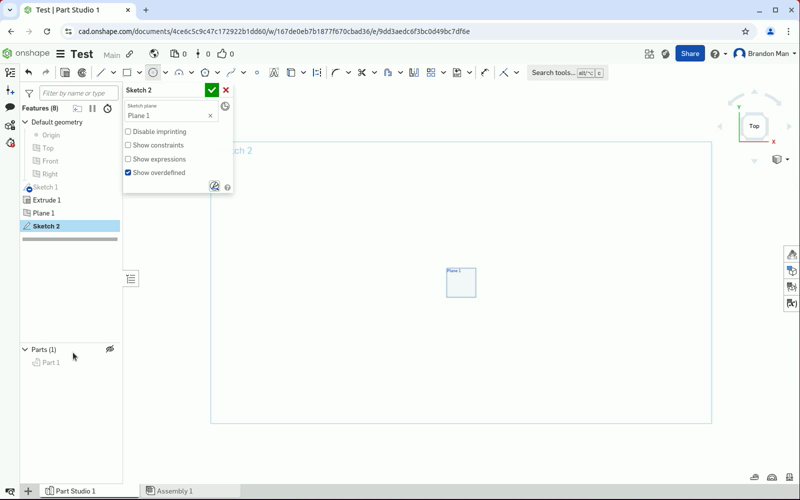
mouse_move(407, 258)
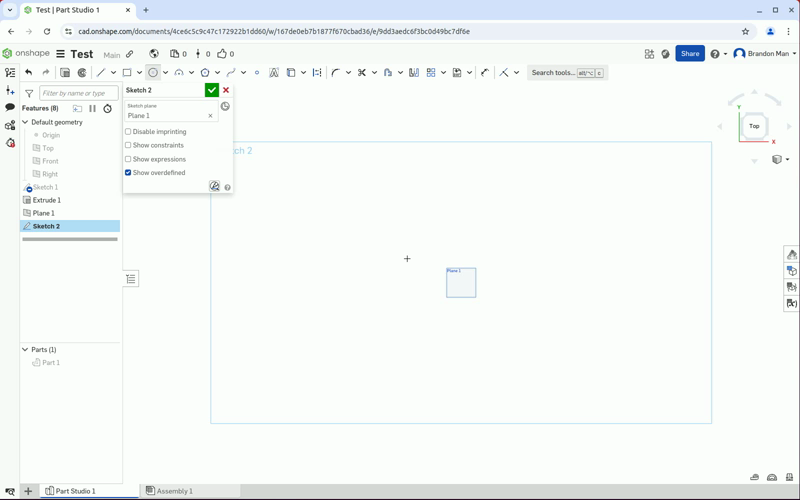
click(407, 258)
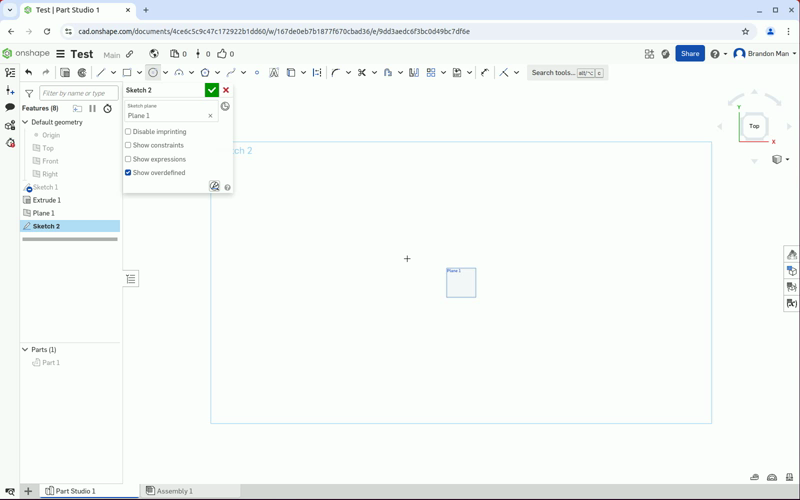
key_up(shift)
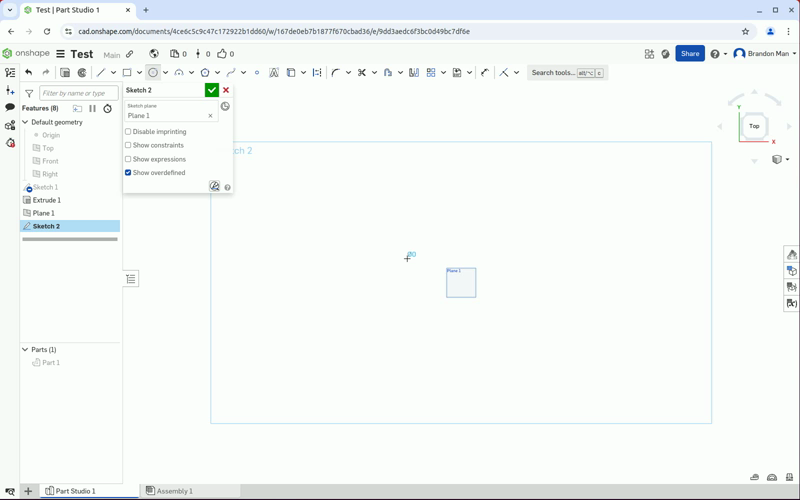
mouse_move(431, 258)
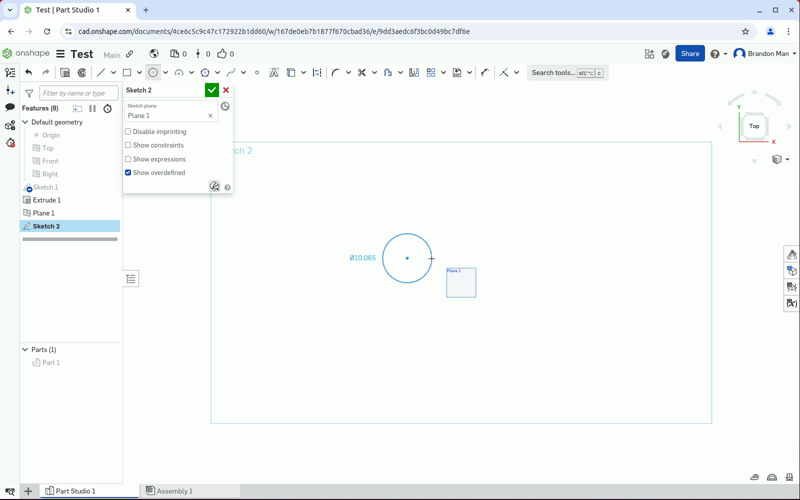
click(431, 258)
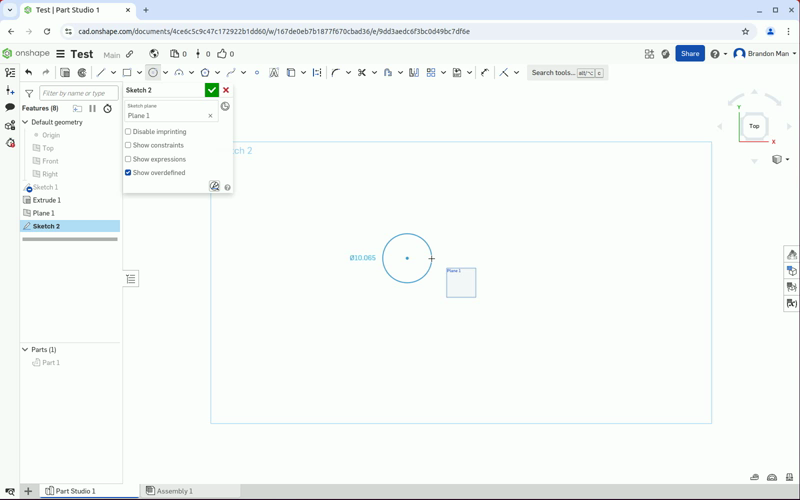
key(esc)
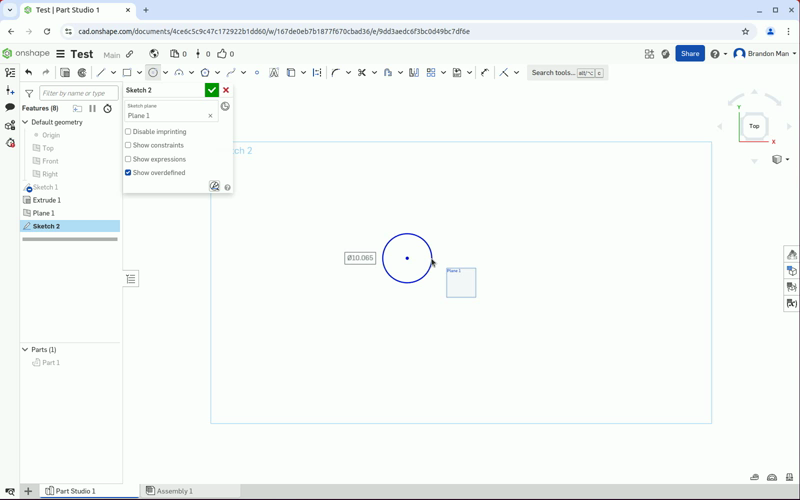
mouse_move(388, 270)
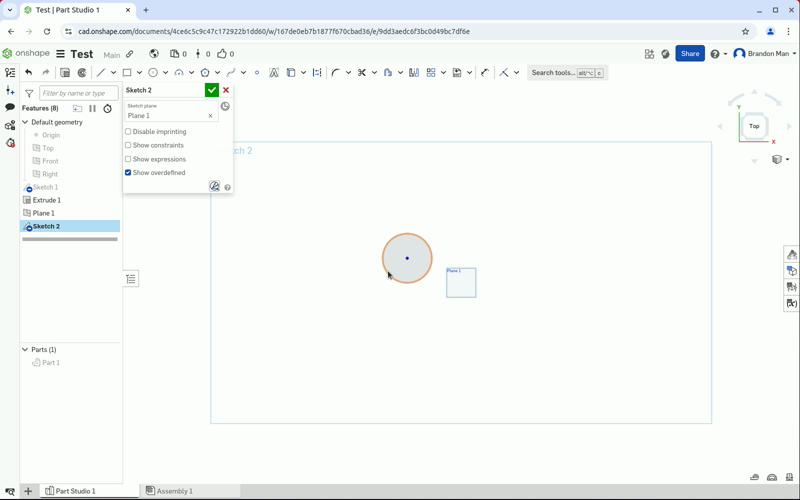
click(388, 270)
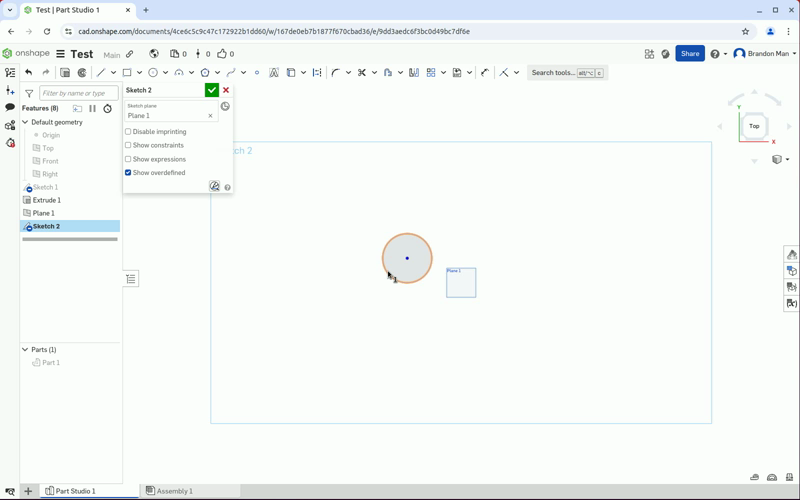
mouse_move(73, 352)
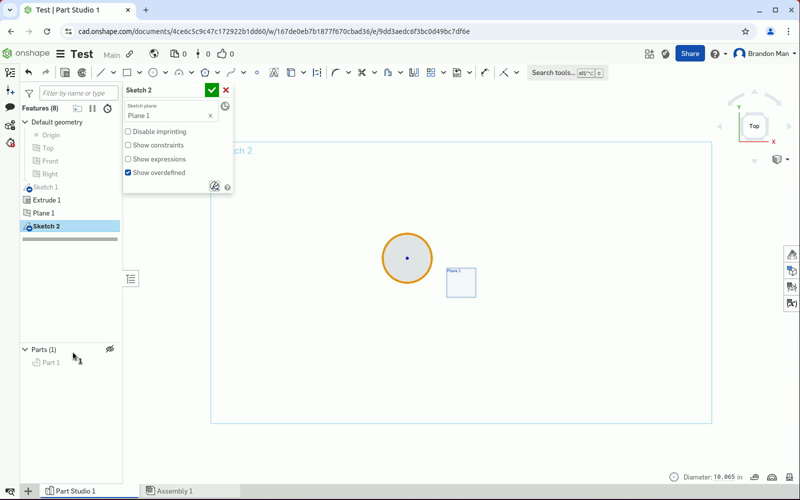
key(shift+y)
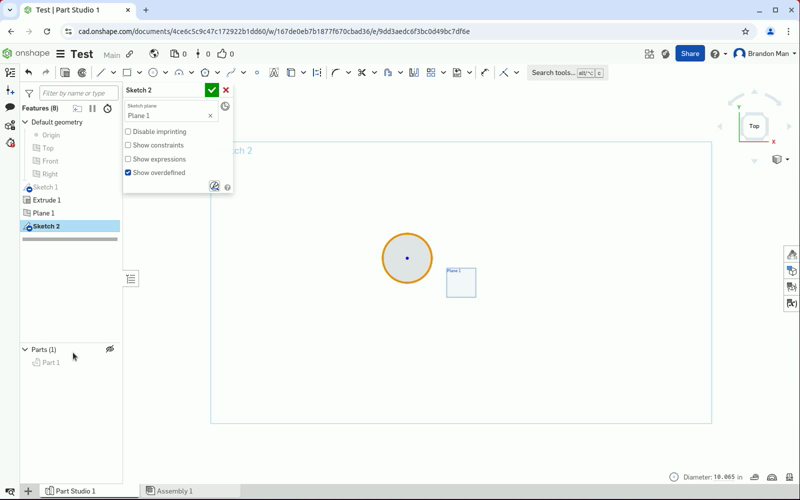
key(shift+e)
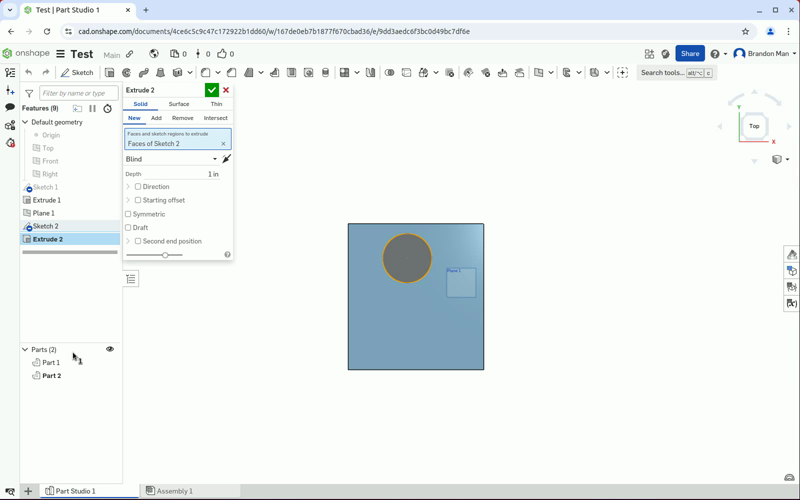
mouse_move(143, 106)
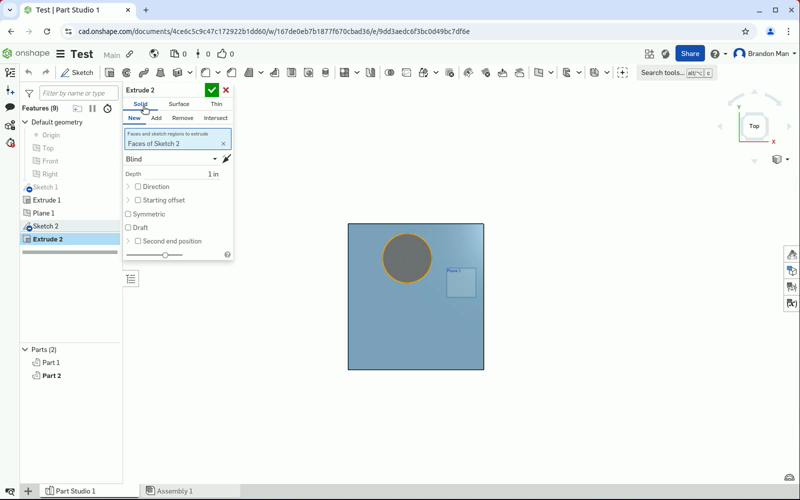
click(143, 106)
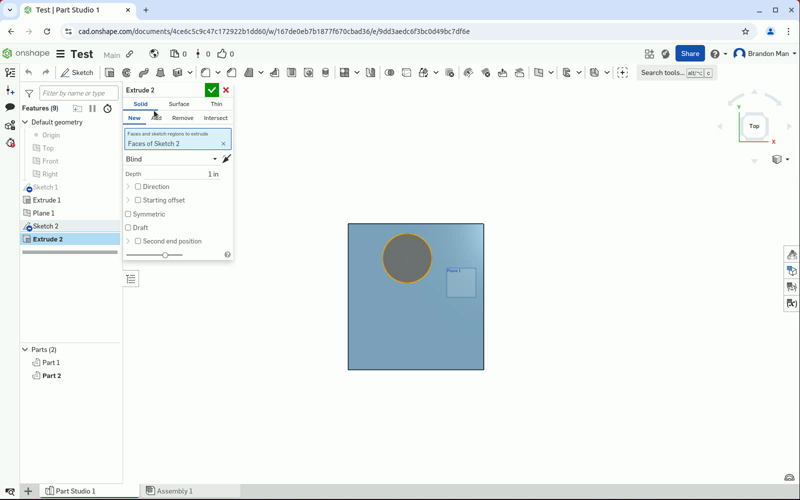
mouse_move(186, 120)
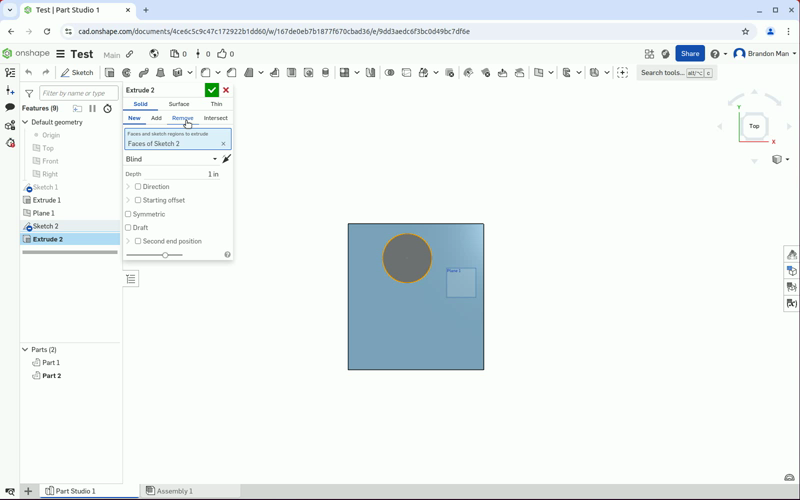
click(186, 120)
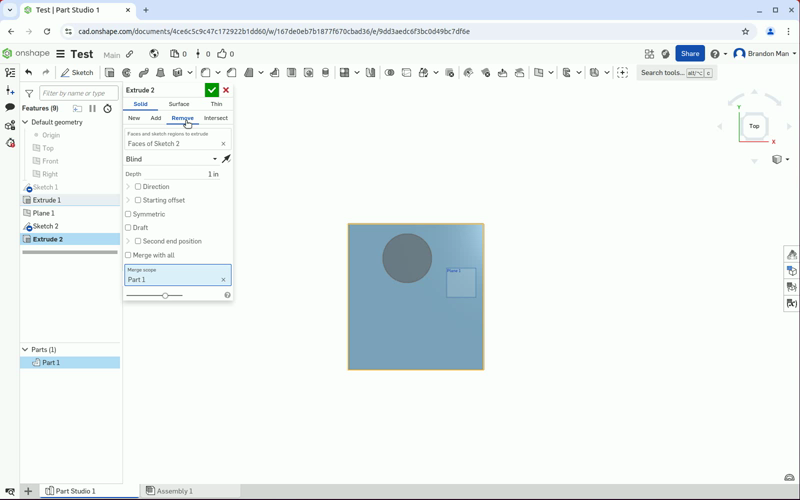
key(tab, 4)
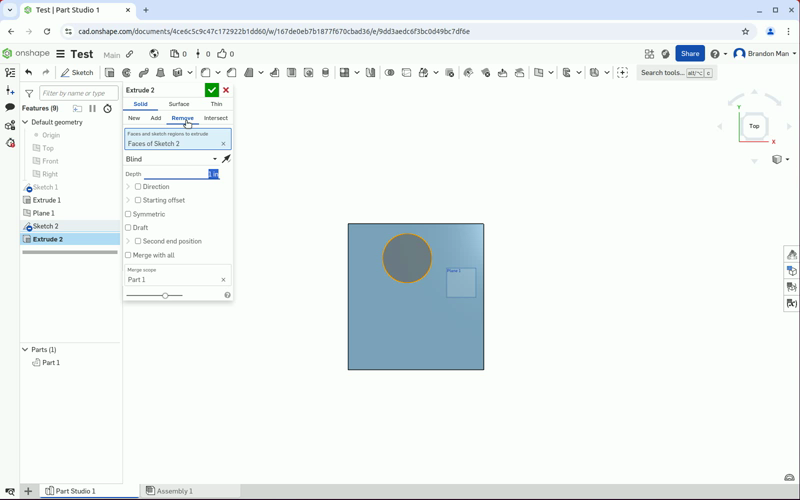
text(15.887)
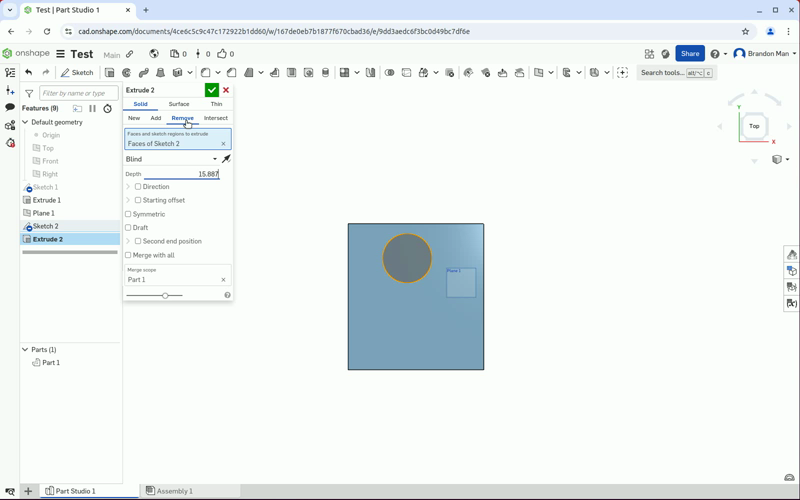
key(tab, 6)
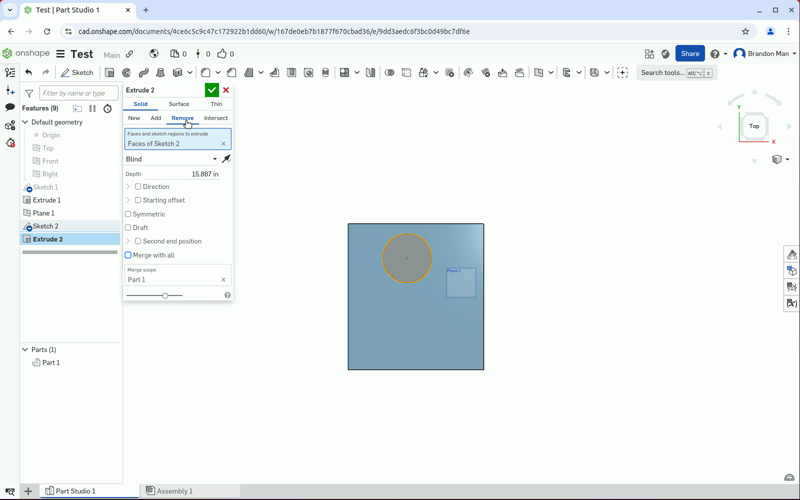
key(space)
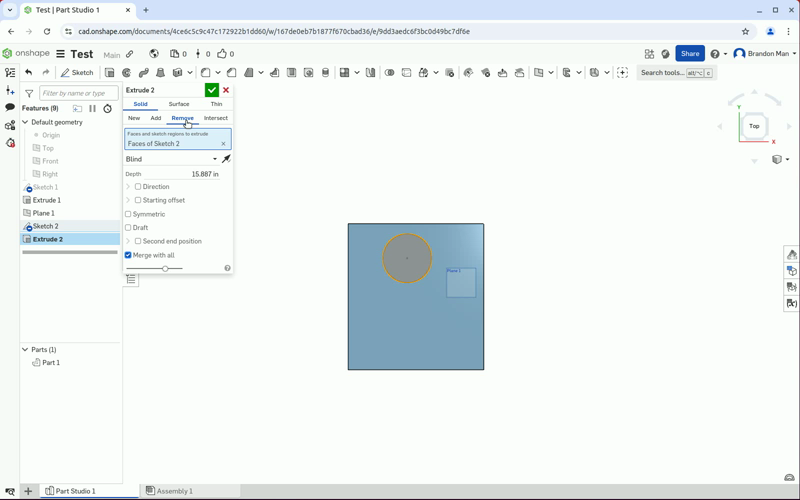
key(enter)
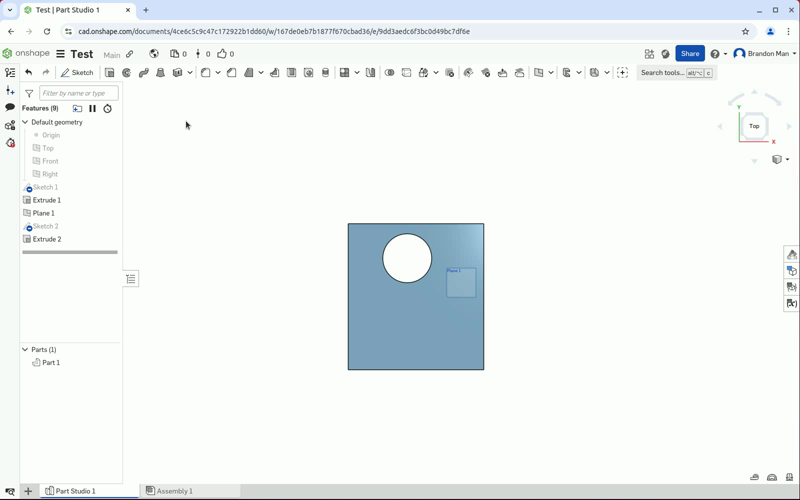
key(shift+h)
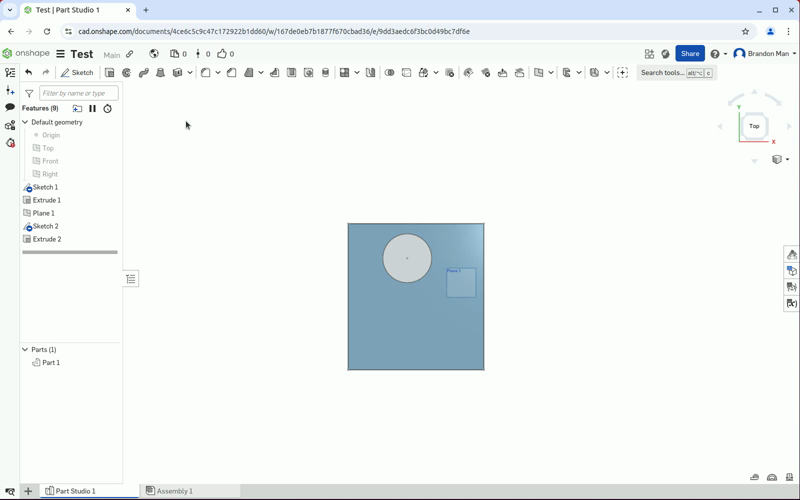
key(shift+h)
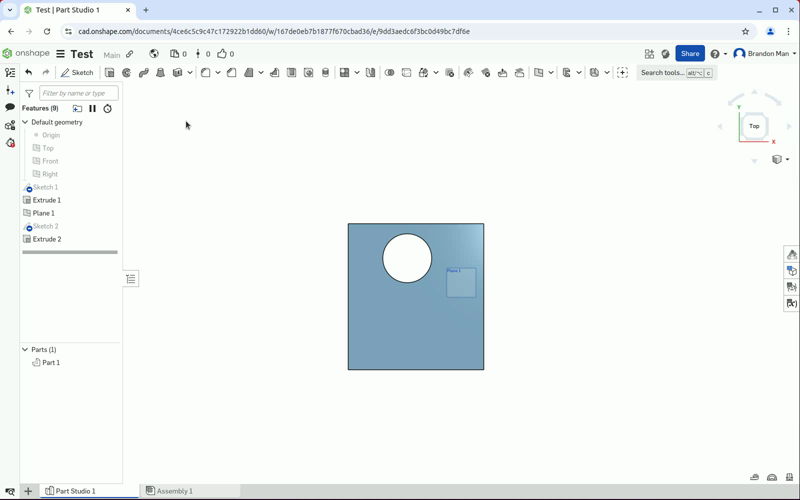
mouse_move(73, 189)
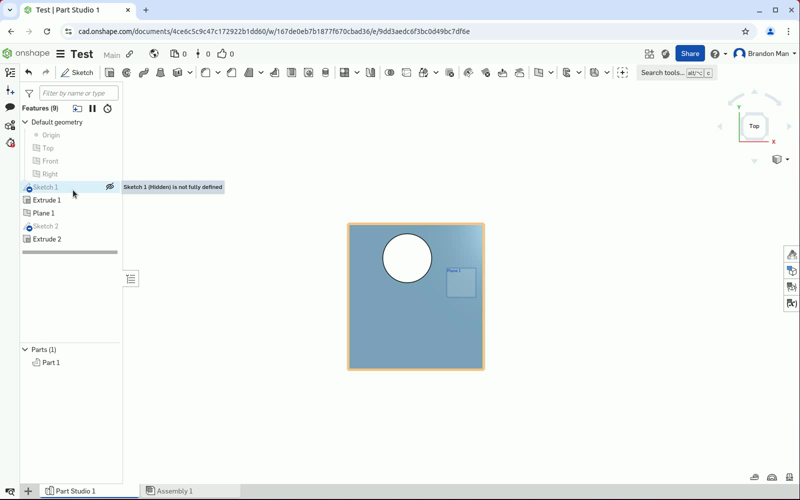
click(73, 189)
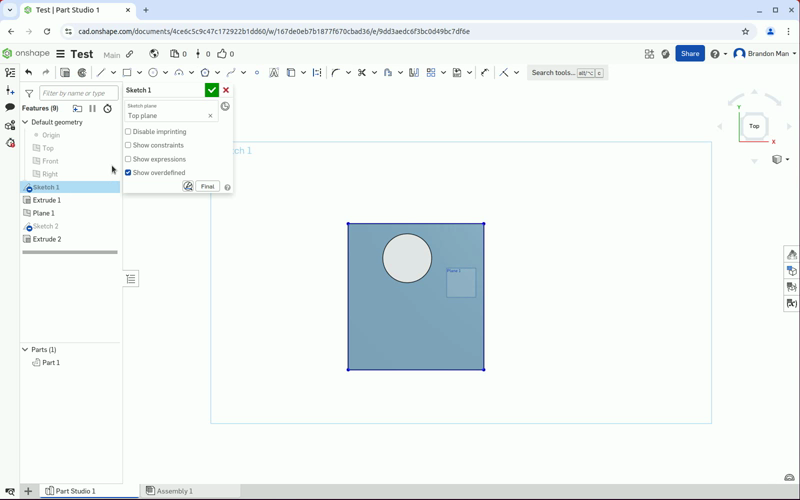
mouse_move(229, 92)
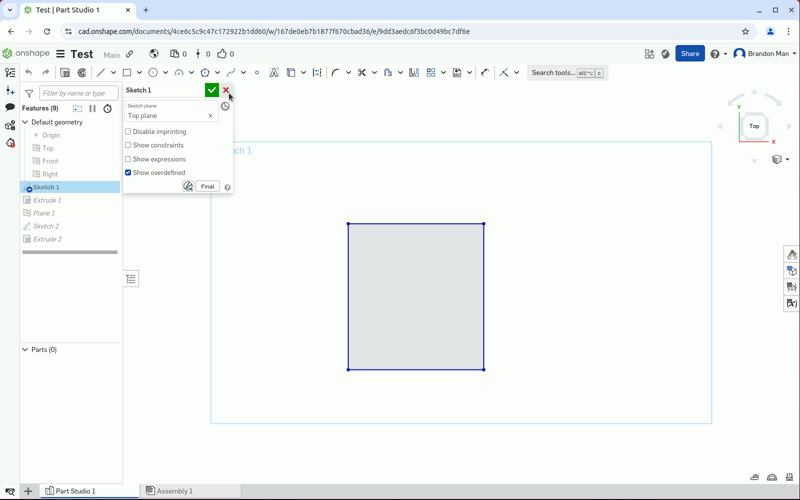
click(229, 92)
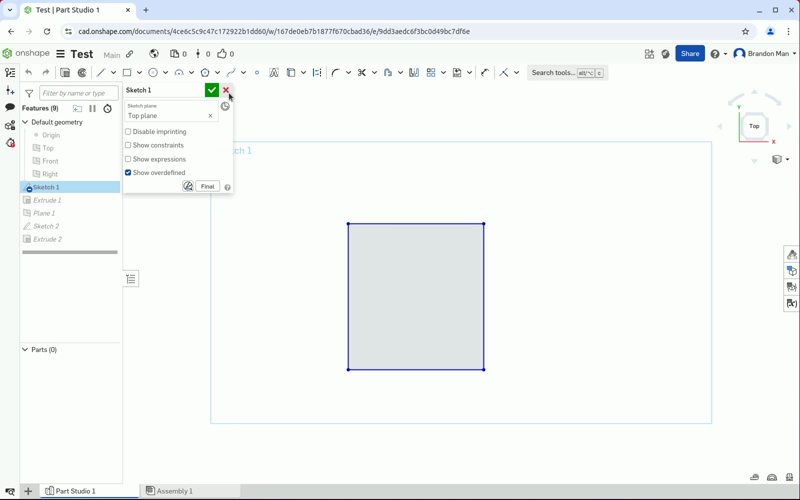
key(shift+s)
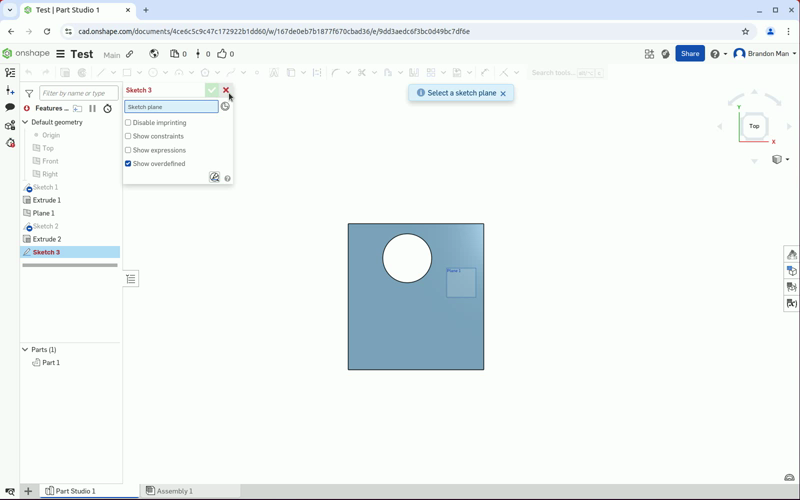
mouse_move(73, 215)
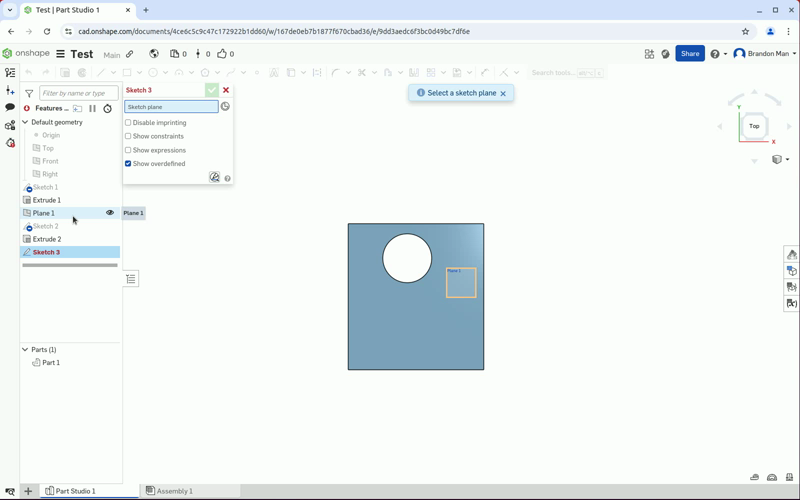
click(73, 215)
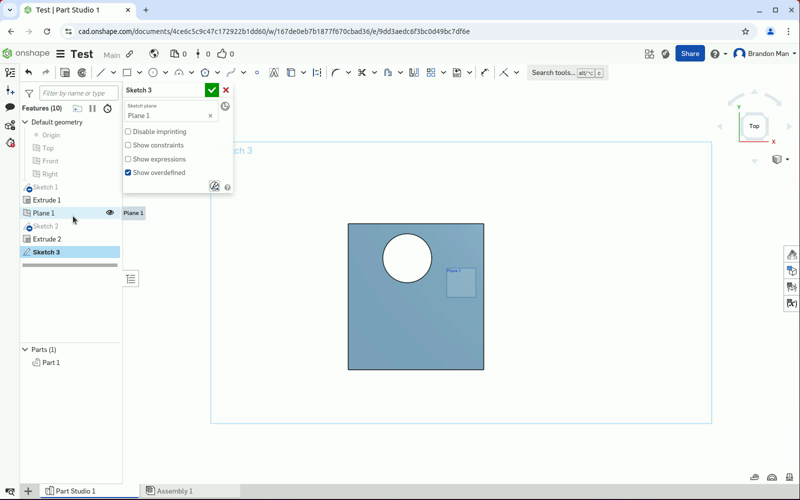
mouse_move(73, 352)
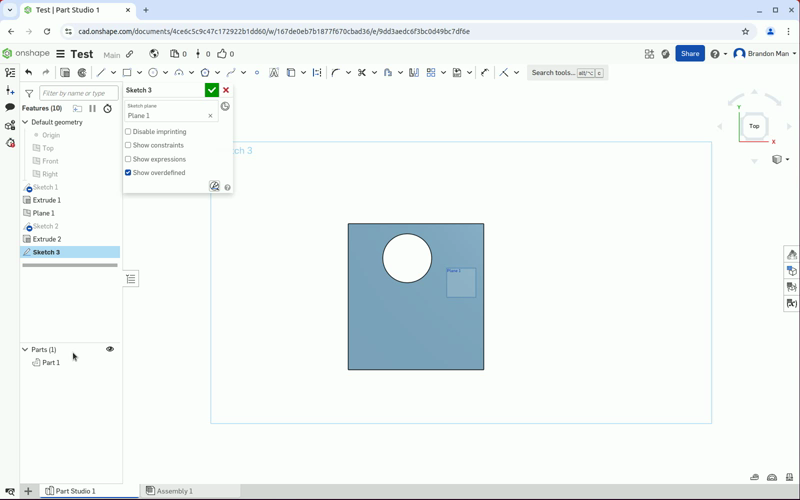
key(y)
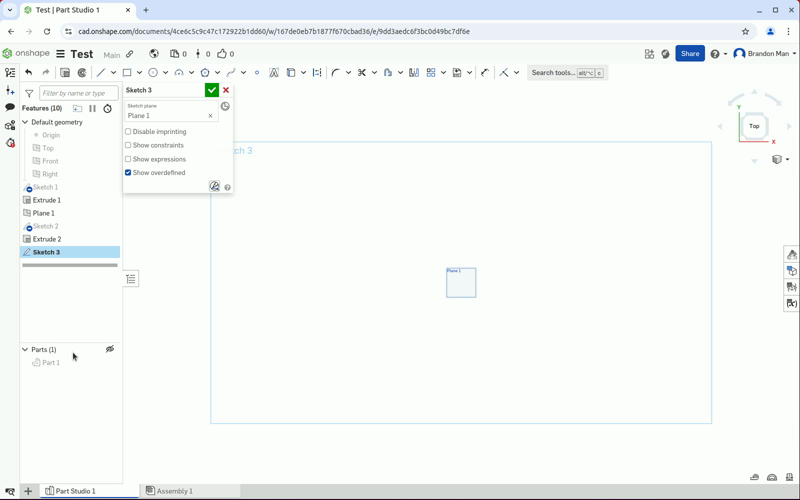
key(c)
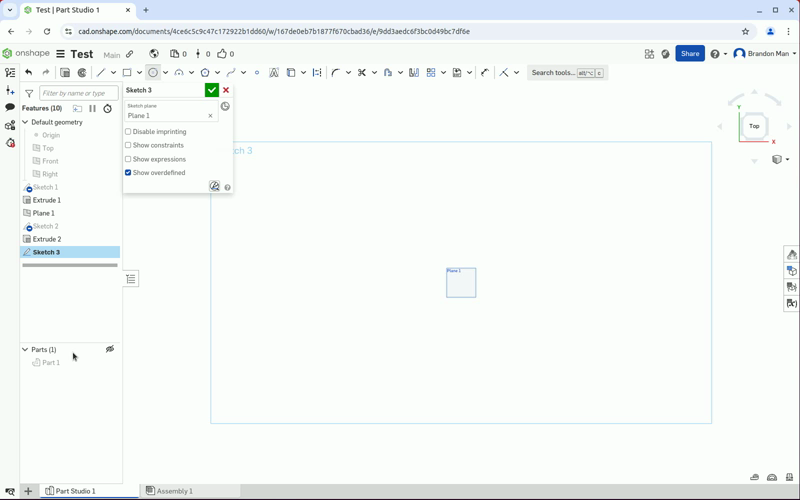
key_down(shift)
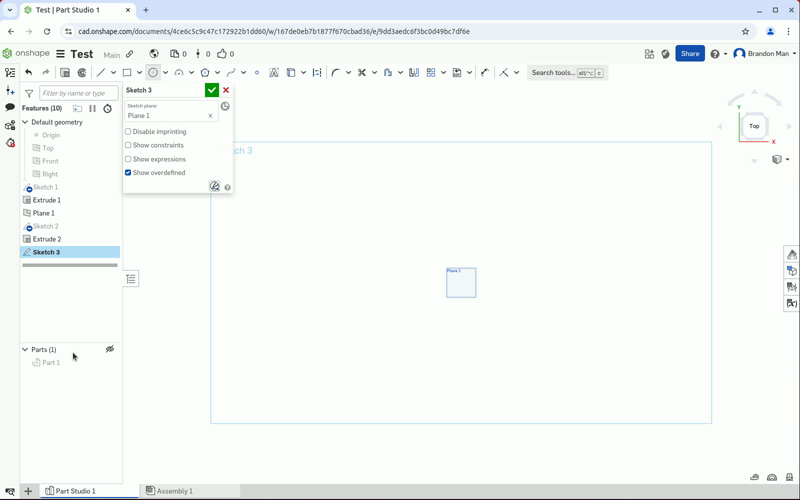
mouse_move(407, 335)
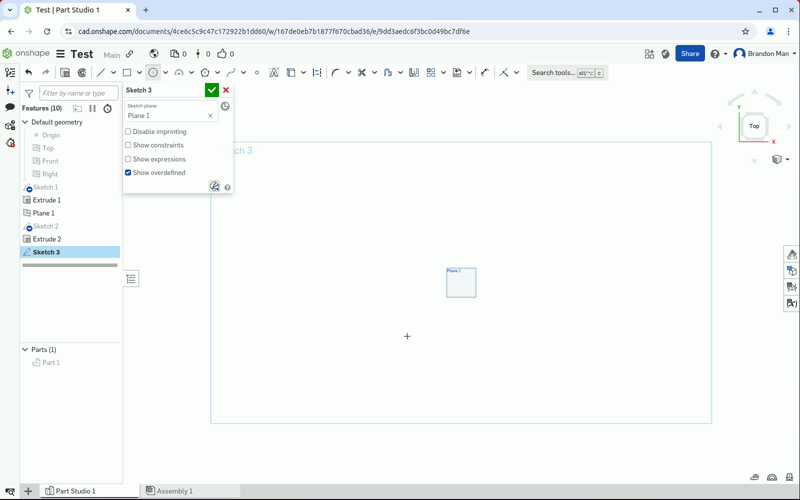
click(407, 335)
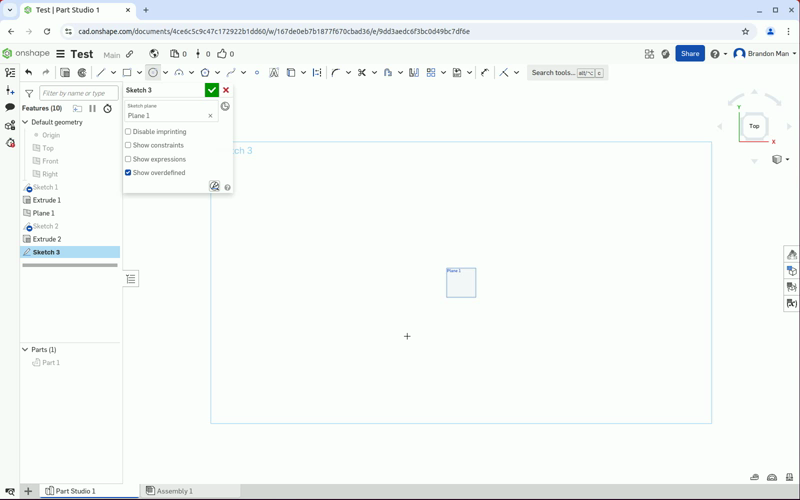
key_up(shift)
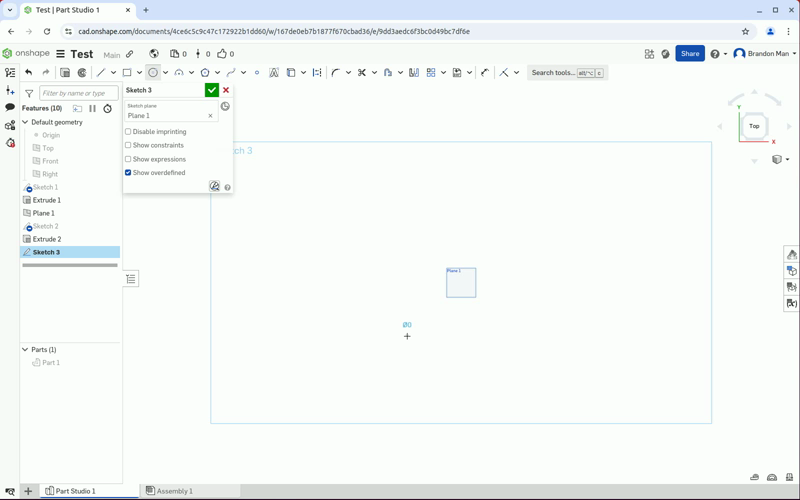
mouse_move(431, 335)
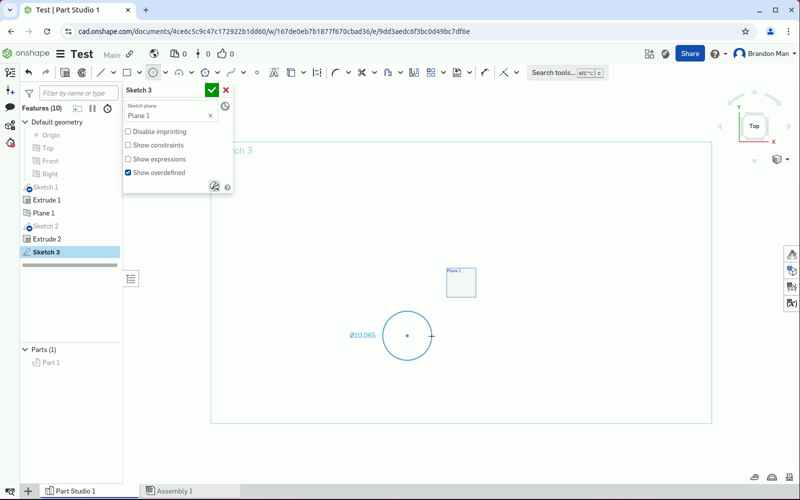
click(431, 335)
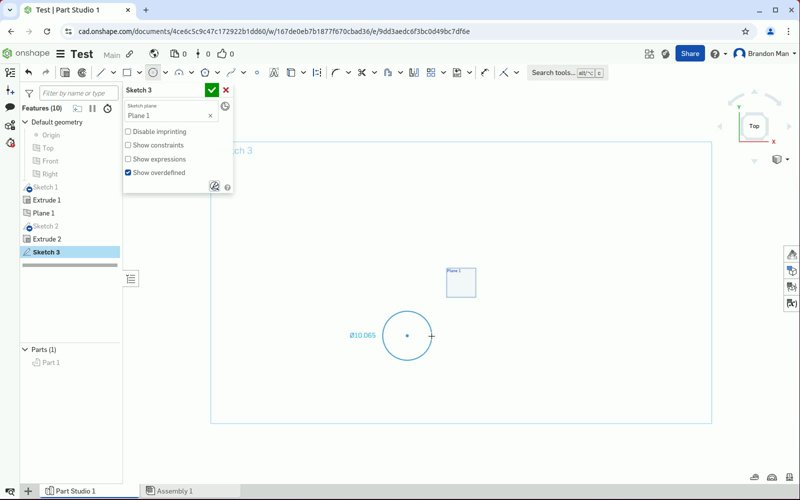
key(esc)
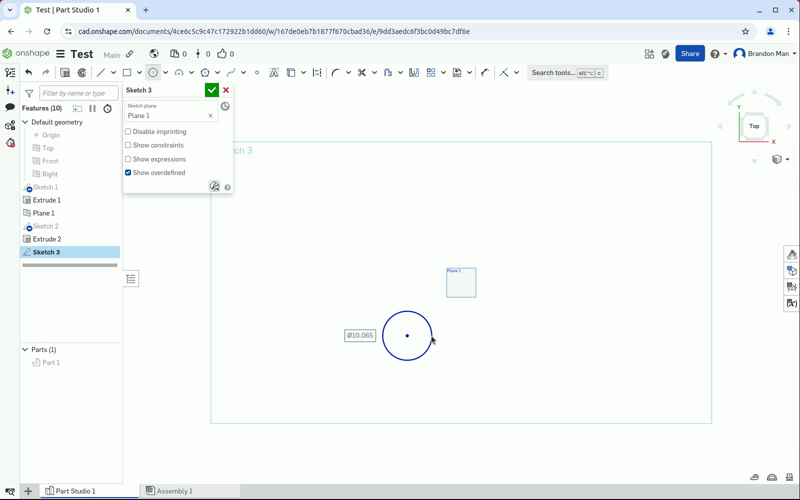
mouse_move(412, 356)
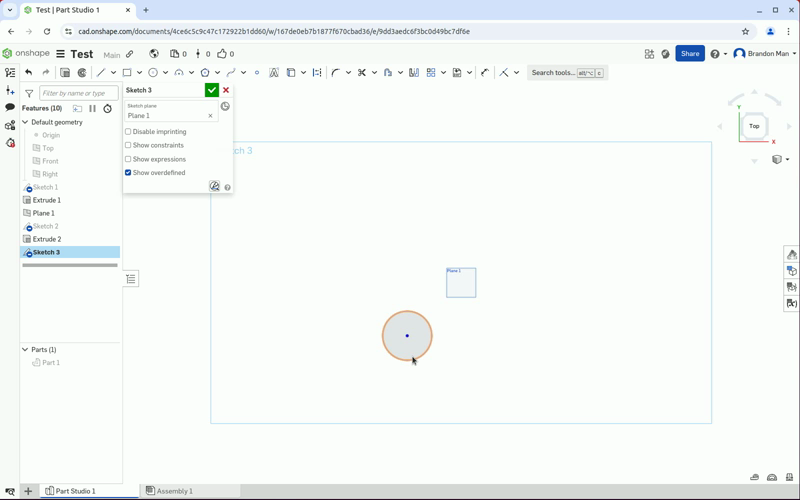
click(412, 356)
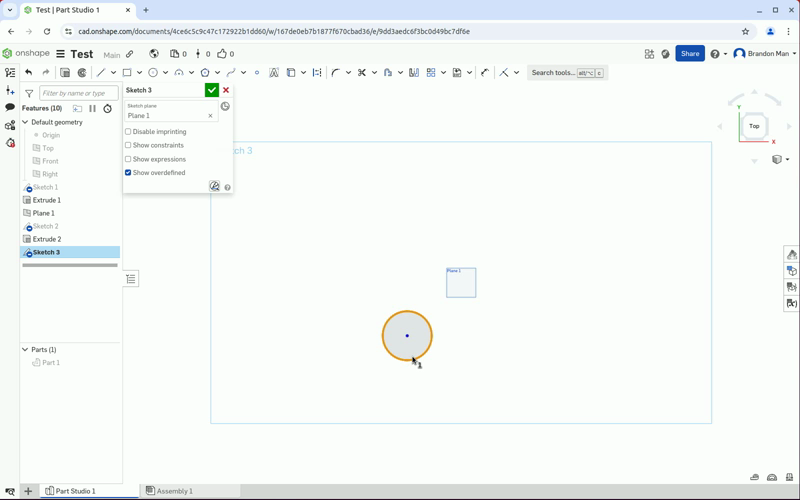
mouse_move(73, 352)
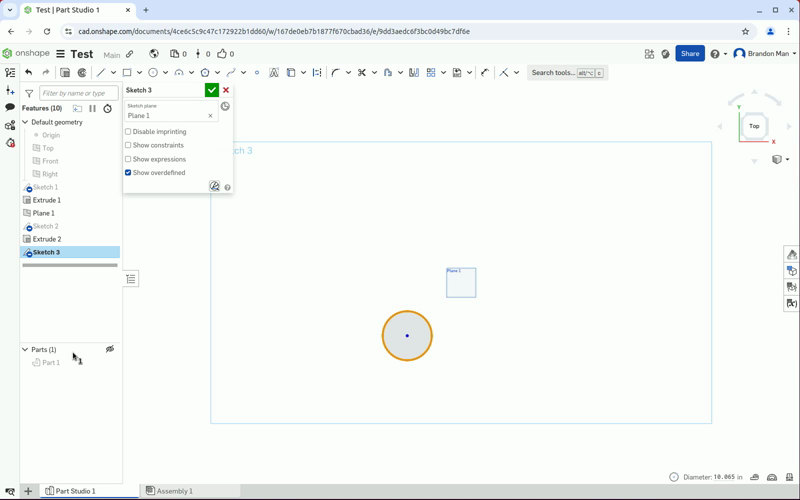
key(shift+y)
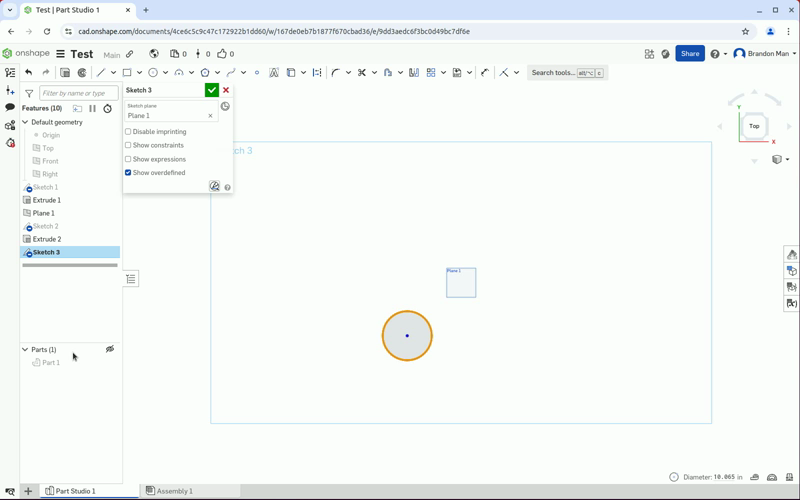
key(shift+e)
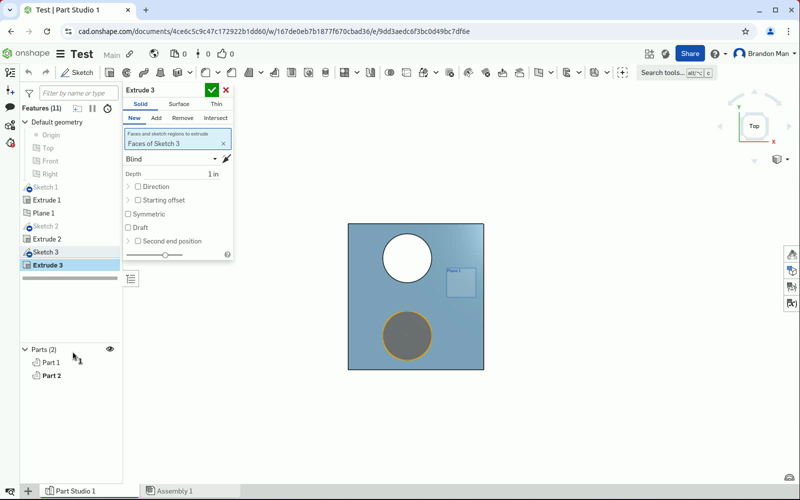
mouse_move(143, 106)
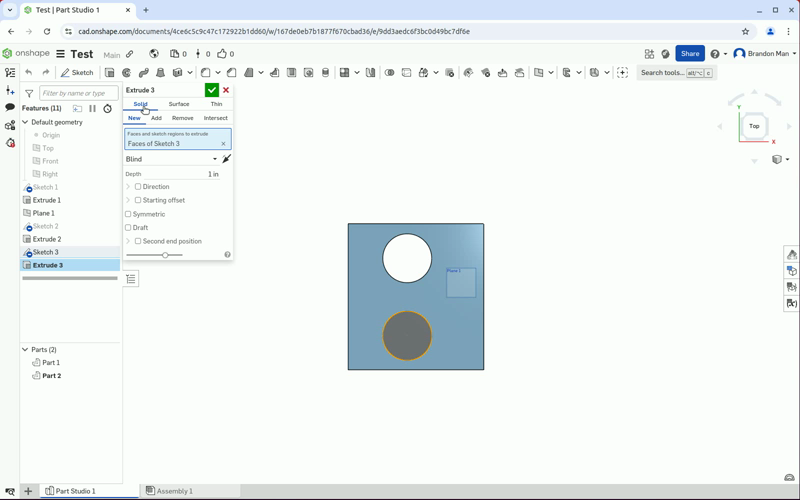
click(143, 106)
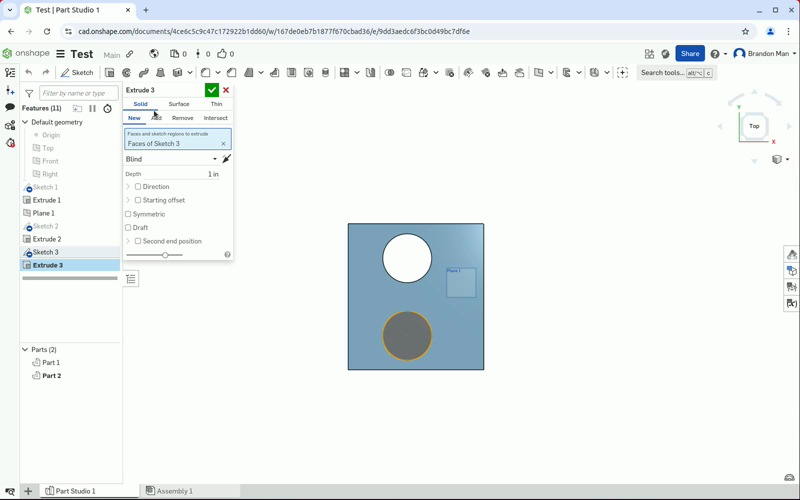
mouse_move(186, 120)
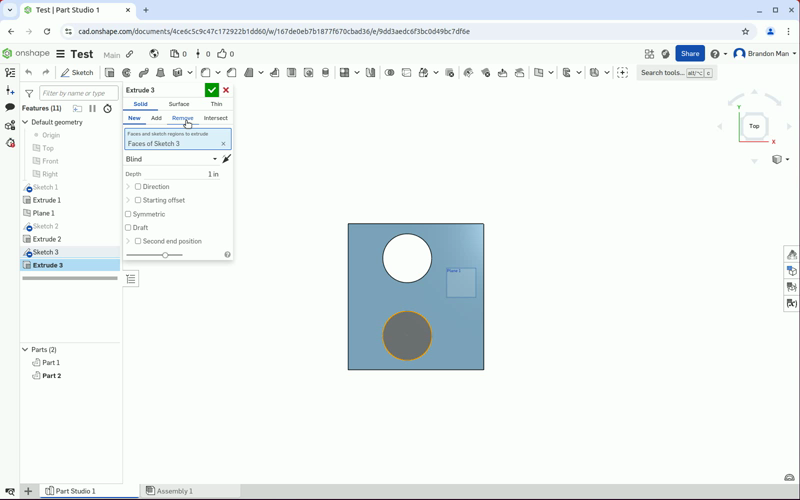
click(186, 120)
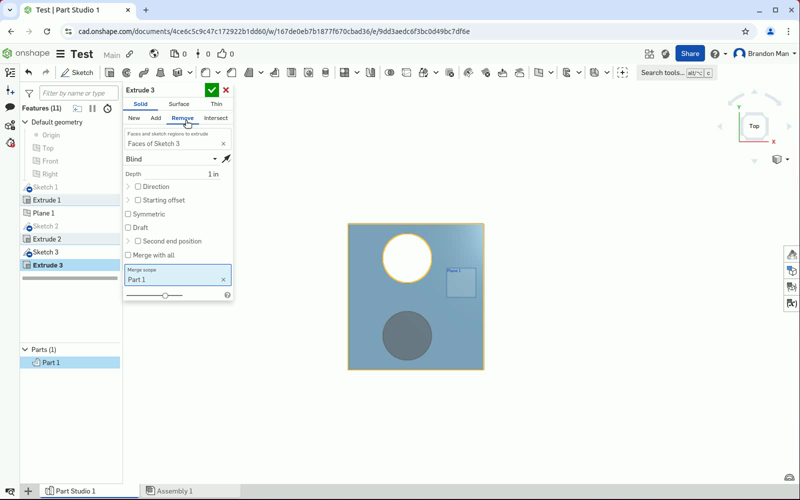
key(tab, 4)
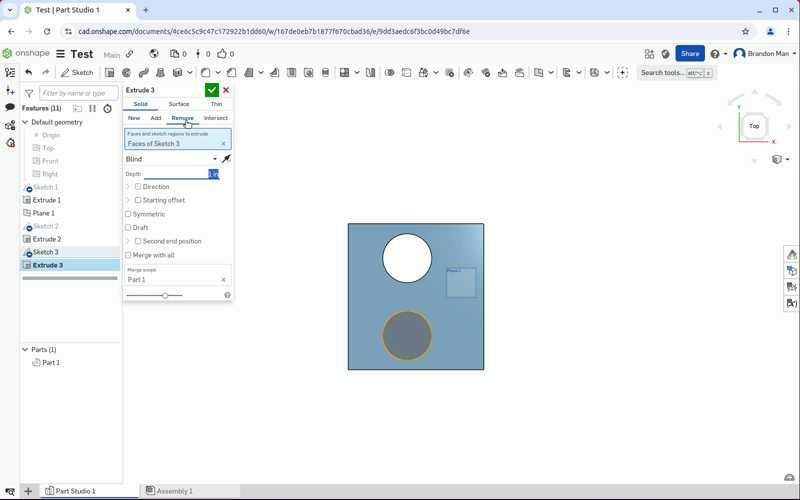
text(15.887)
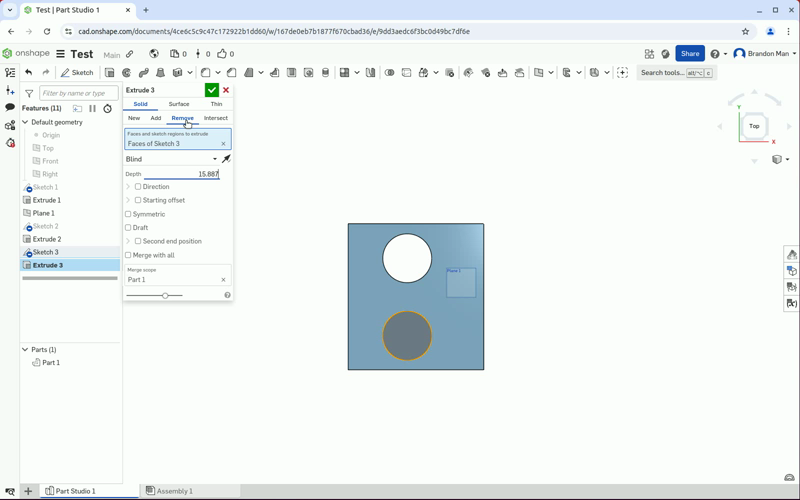
key(tab, 6)
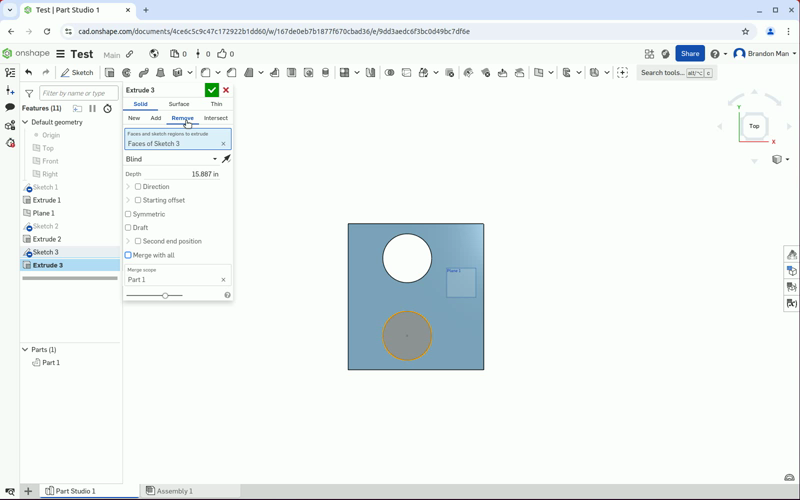
key(space)
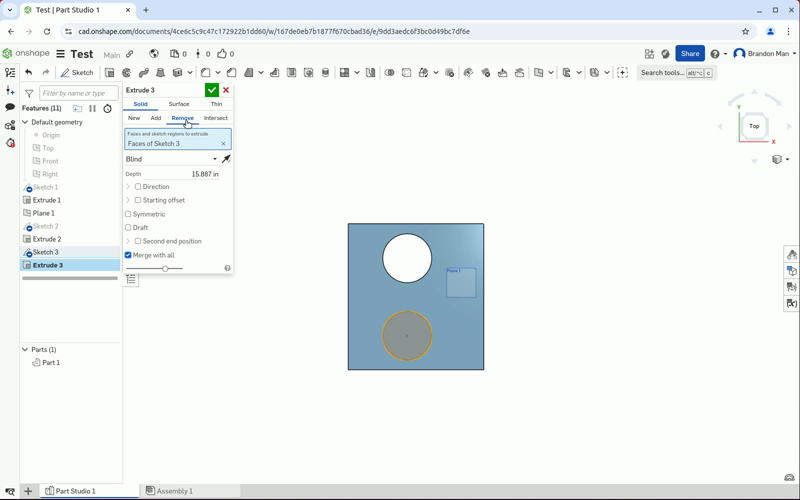
key(enter)
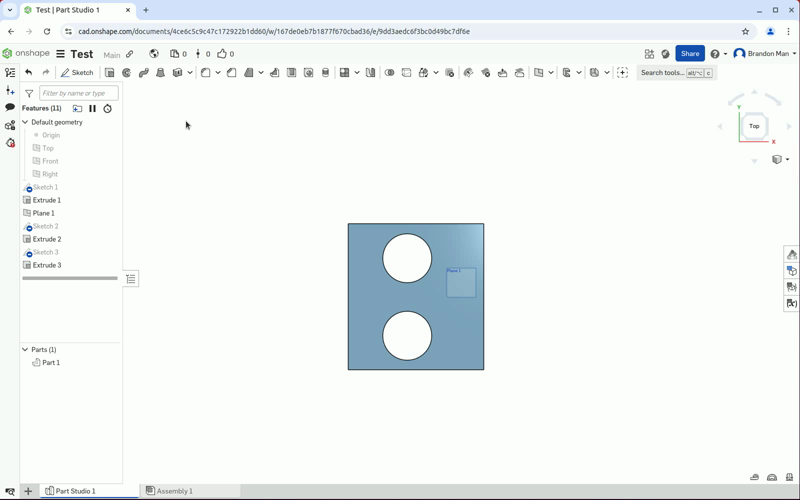
key(shift+h)
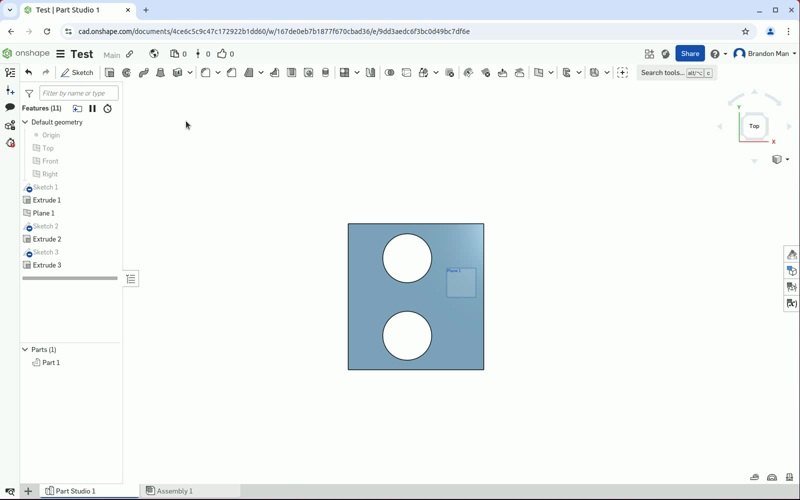
key(shift+h)
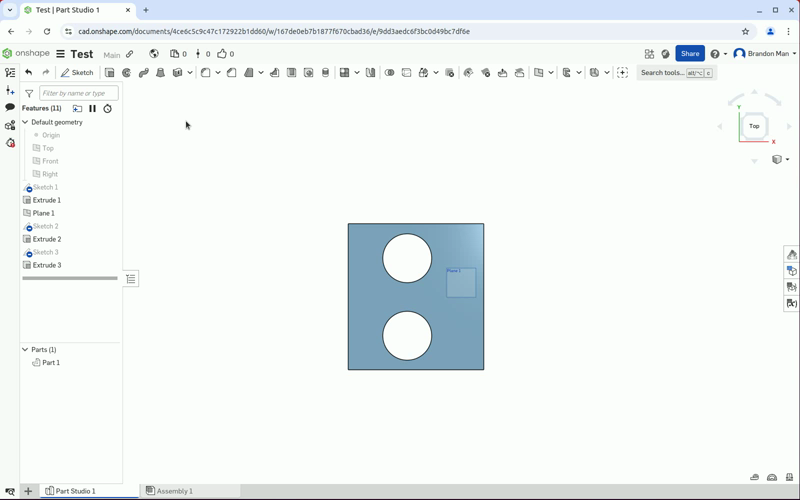
key(shift+7)
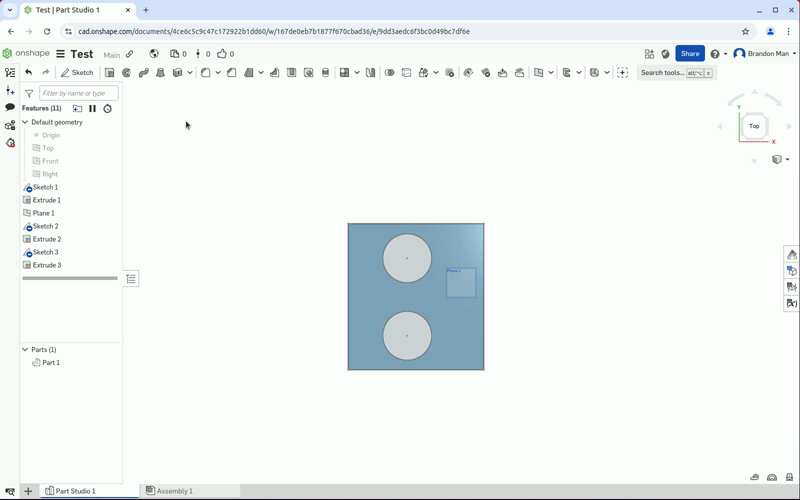
key(up, 3)
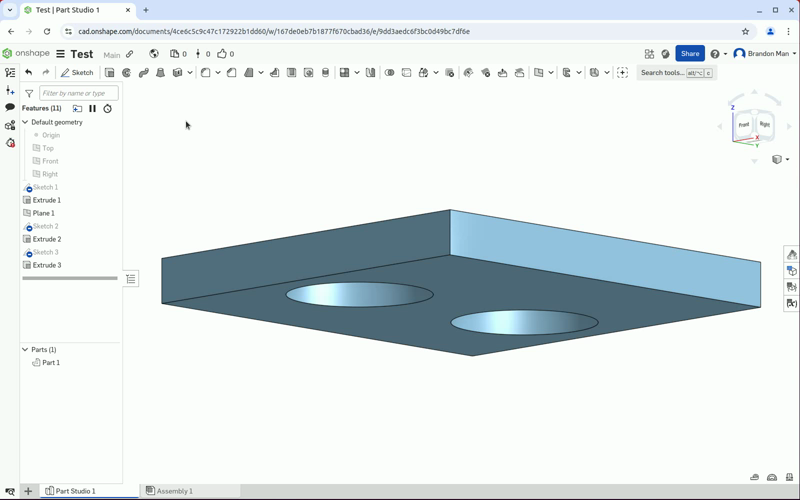
key(left, 3)
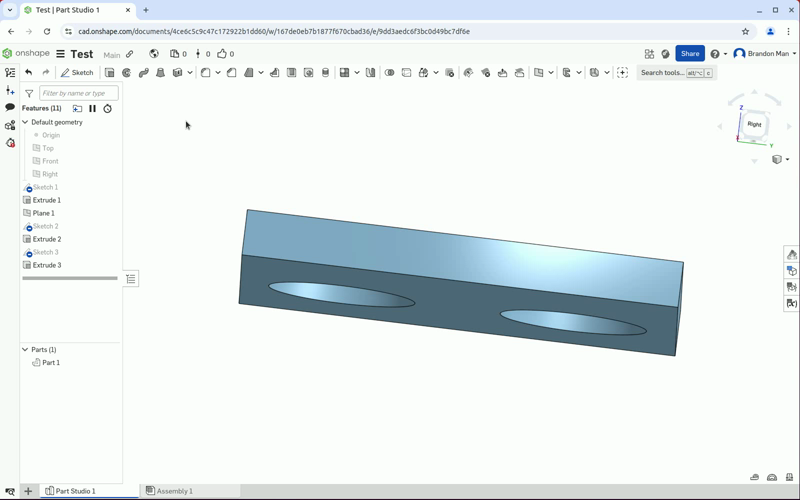
key(right, 3)
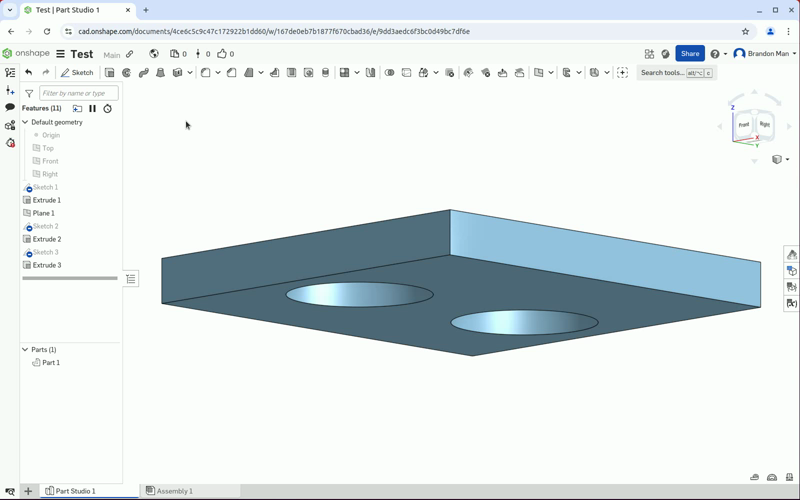
key(down, 3)
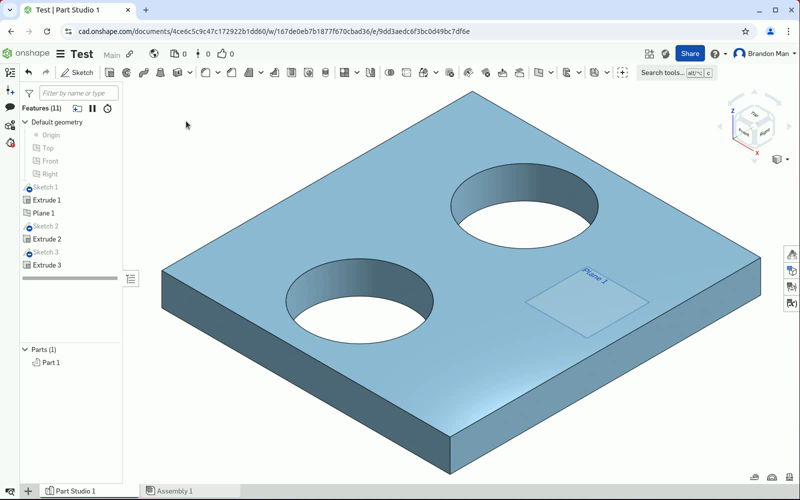
mouse_move(73, 189)
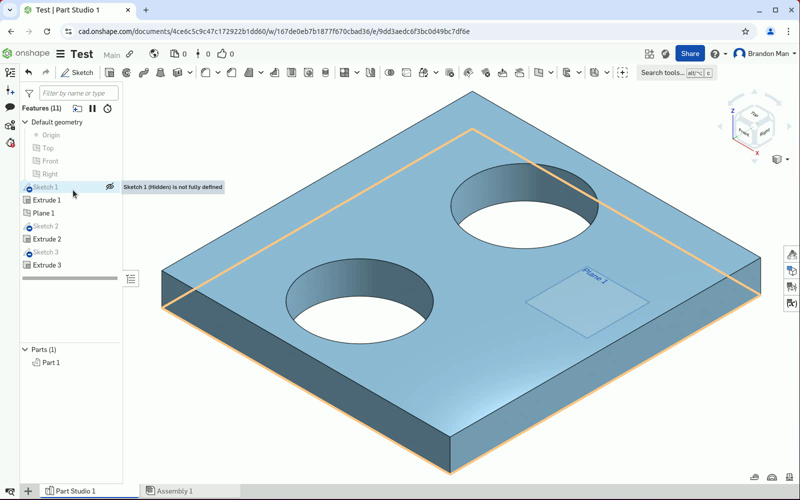
click(73, 189)